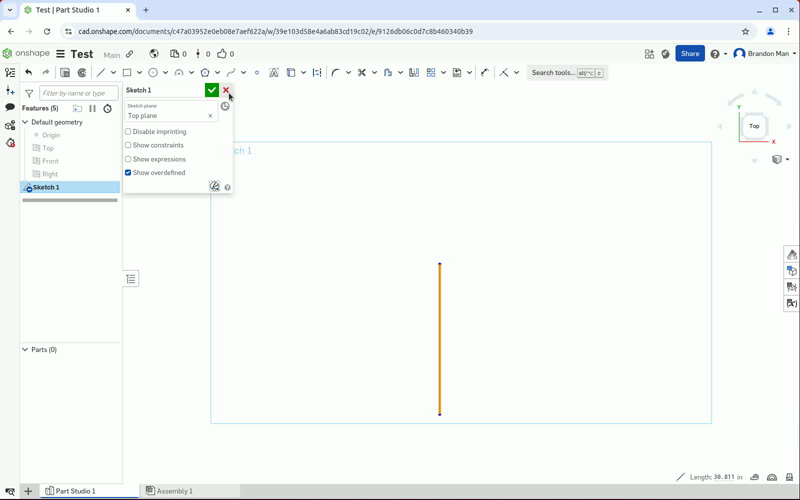
key(shift+h)
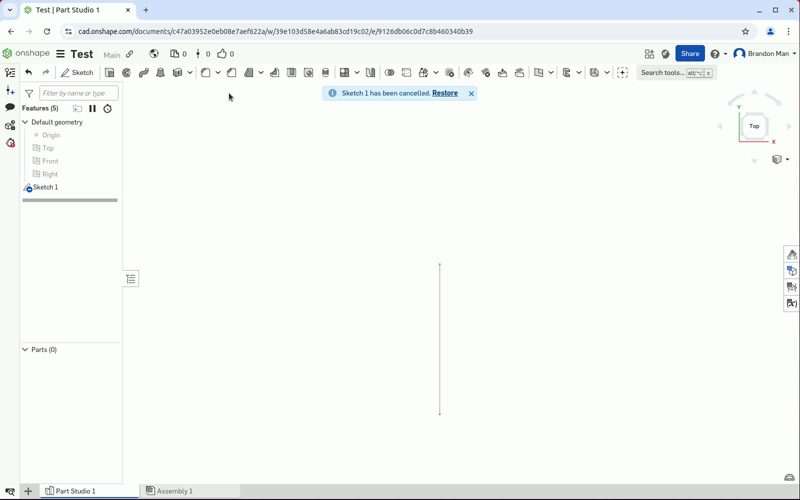
key(shift+s)
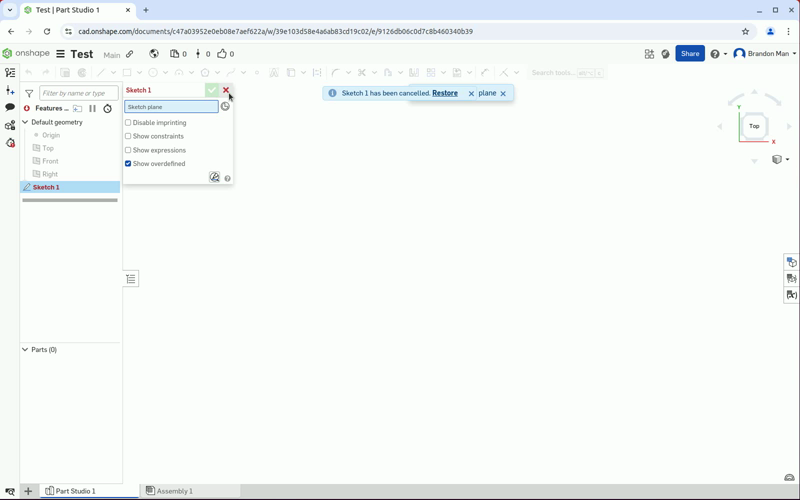
mouse_move(73, 150)
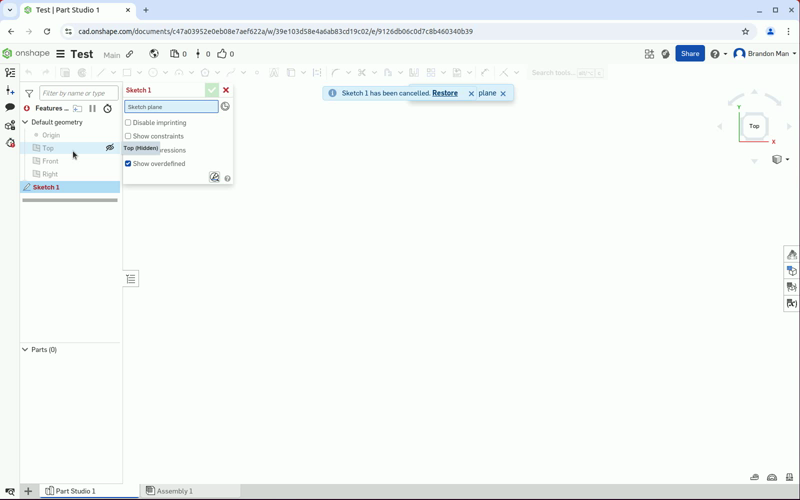
click(73, 150)
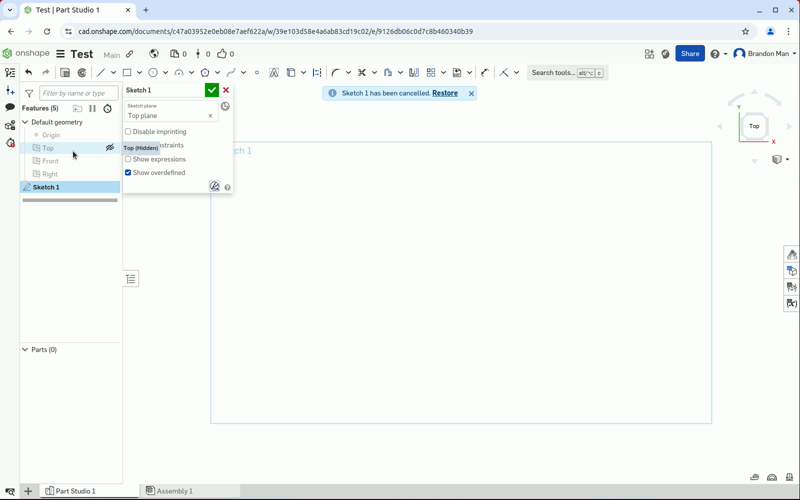
mouse_move(73, 352)
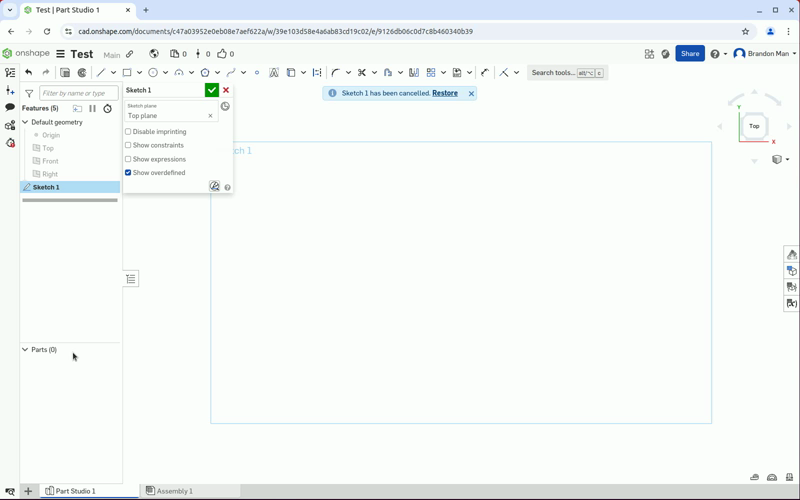
key(y)
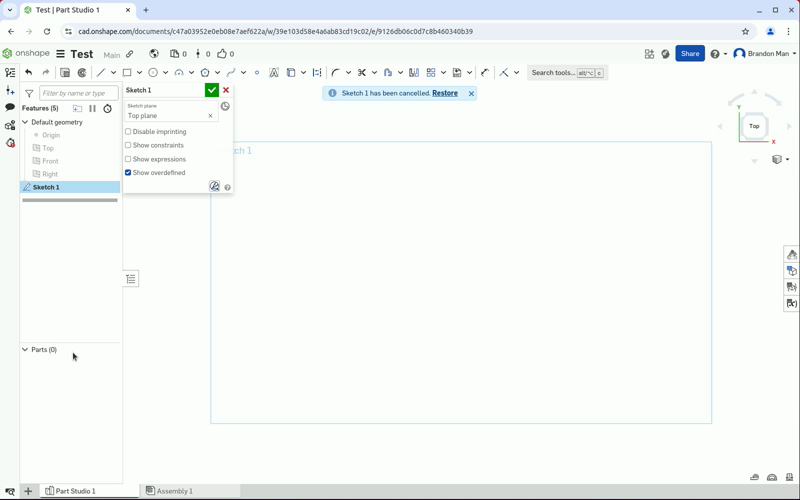
key(l)
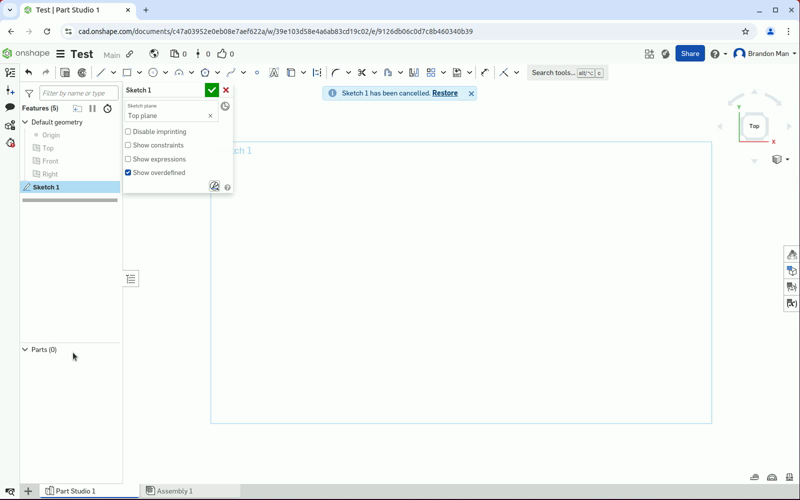
key_down(shift)
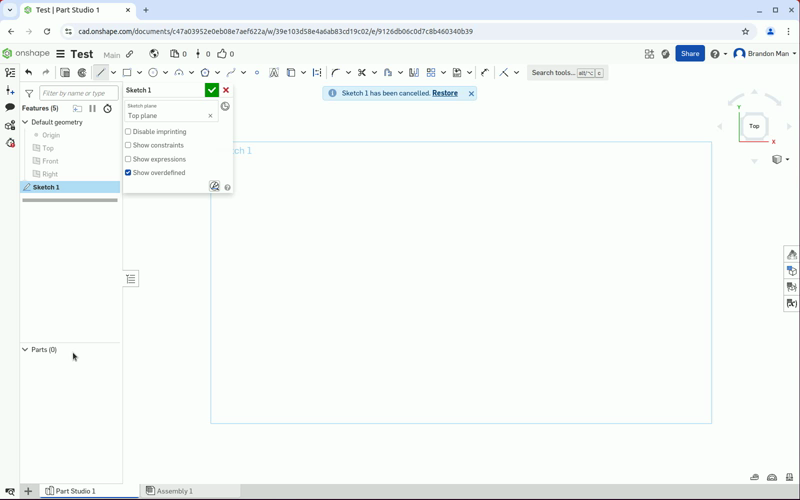
mouse_move(348, 395)
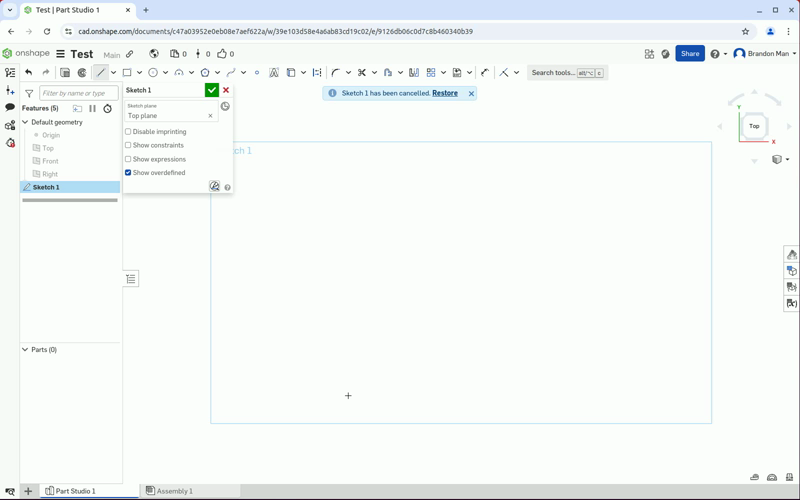
click(348, 395)
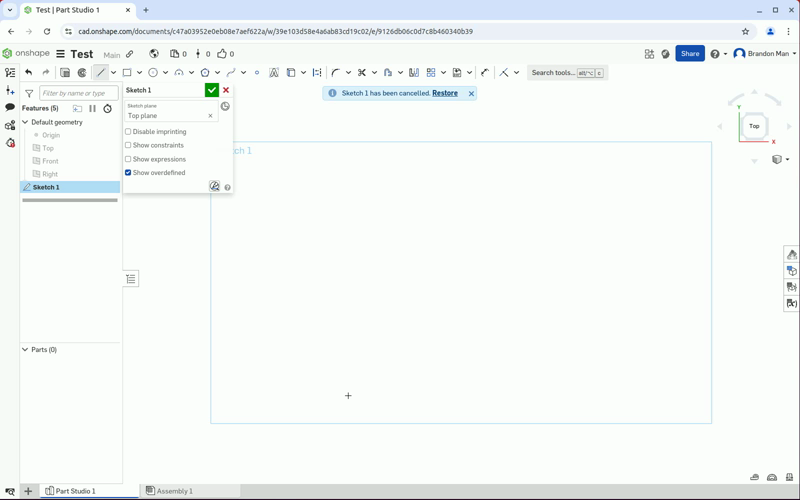
key_up(shift)
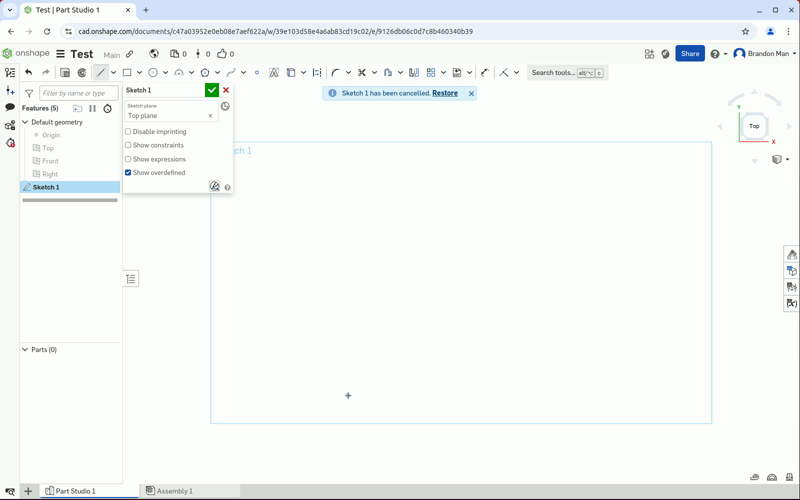
key_down(shift)
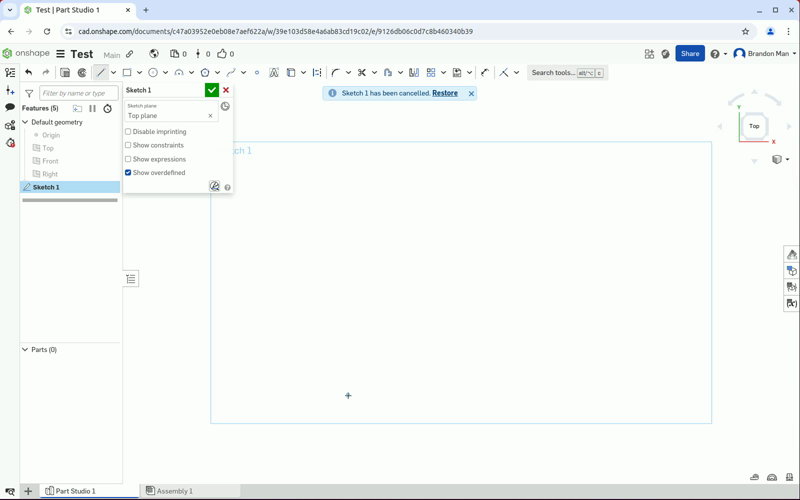
mouse_move(572, 395)
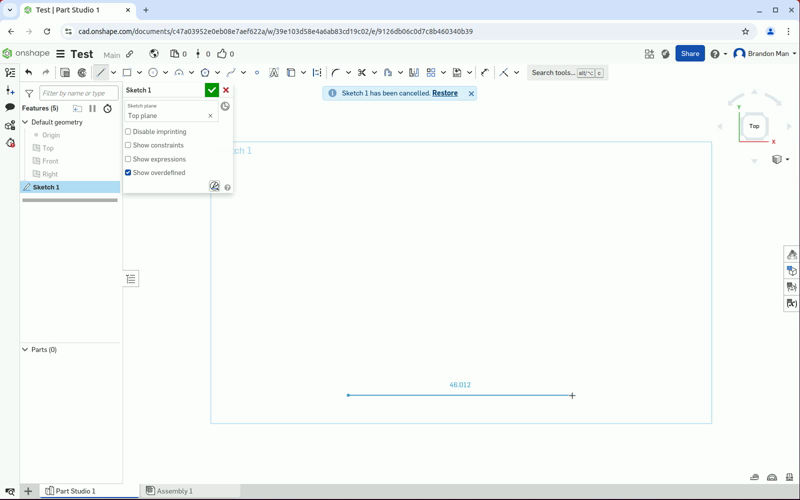
click(572, 395)
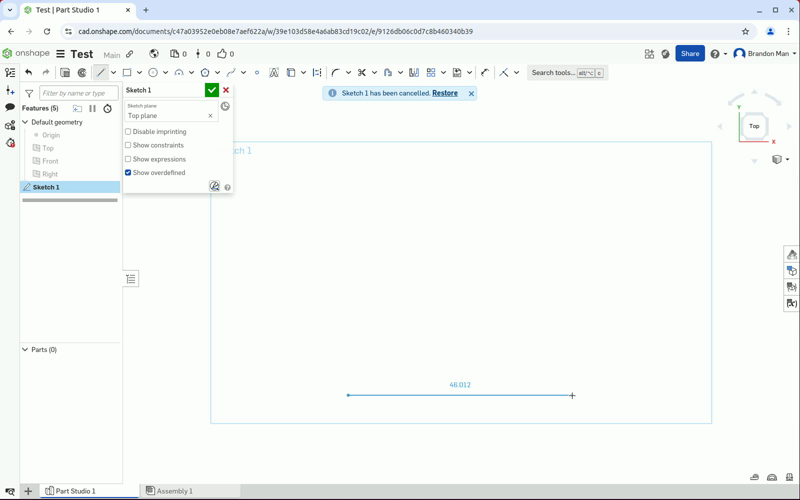
key_up(shift)
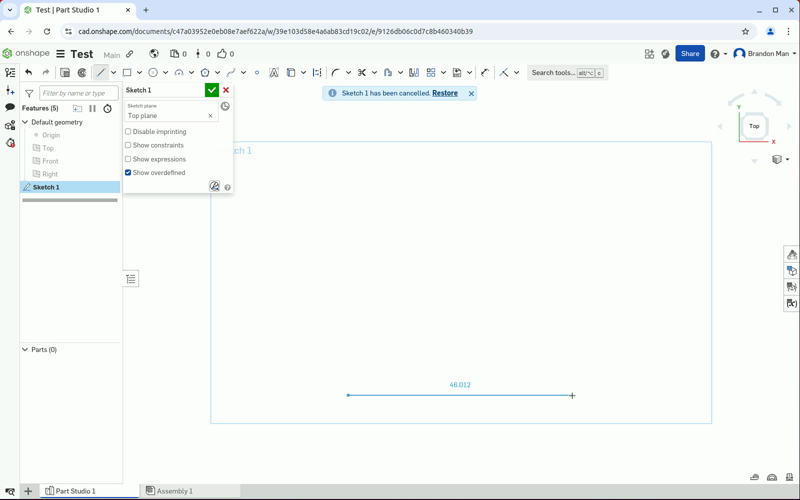
key_down(shift)
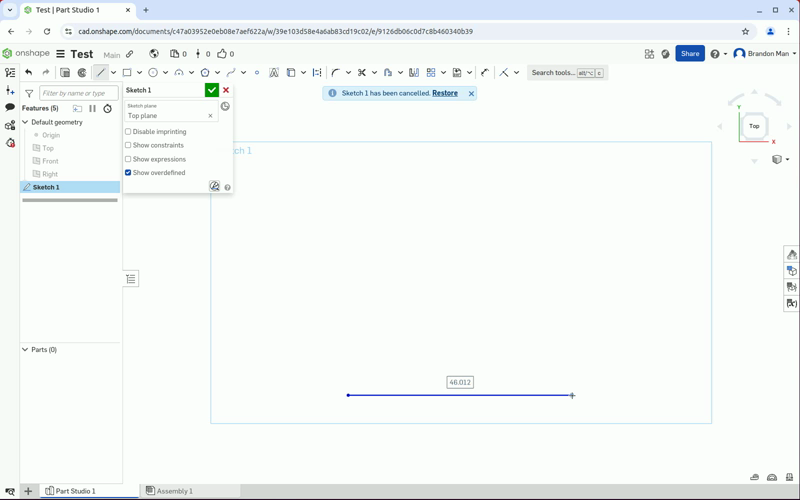
mouse_move(572, 171)
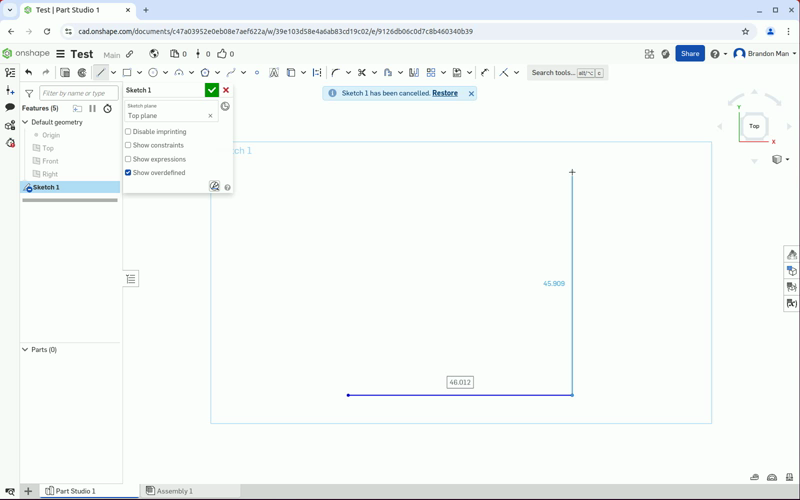
click(572, 171)
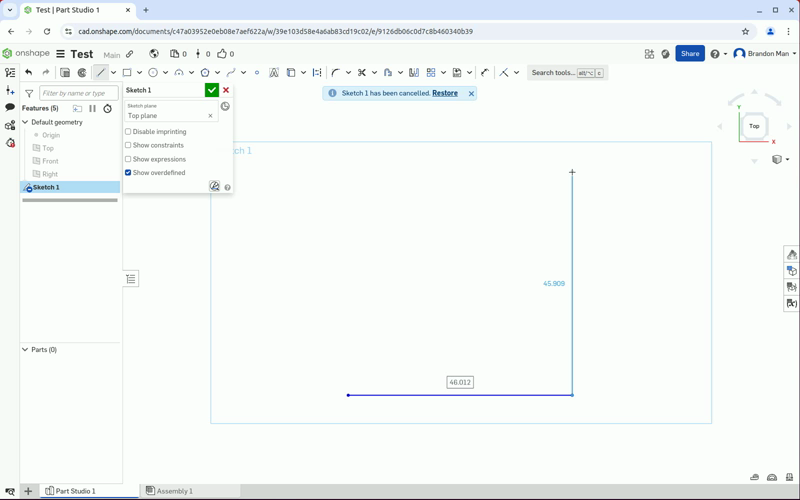
key_up(shift)
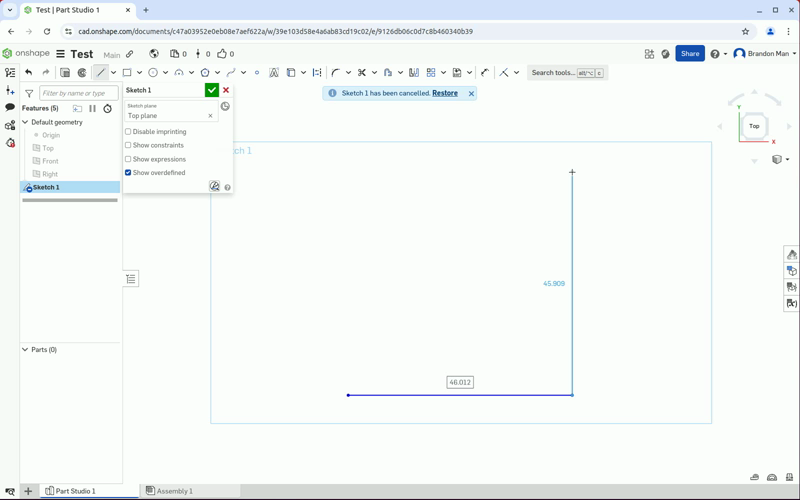
key_down(shift)
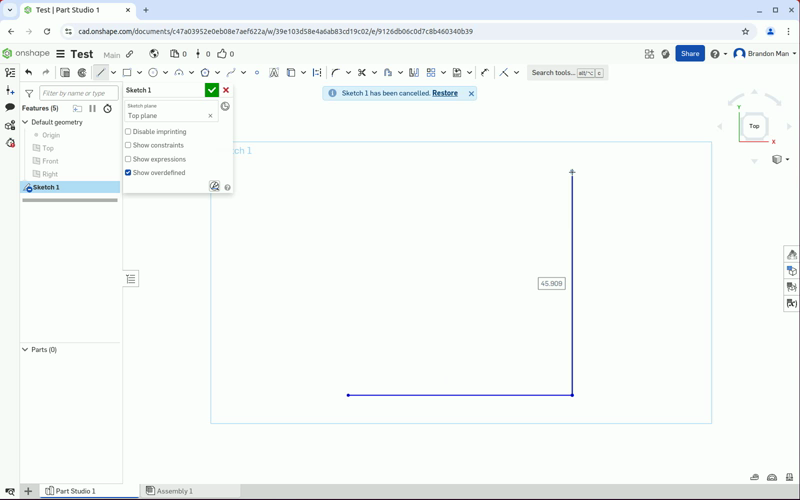
mouse_move(348, 171)
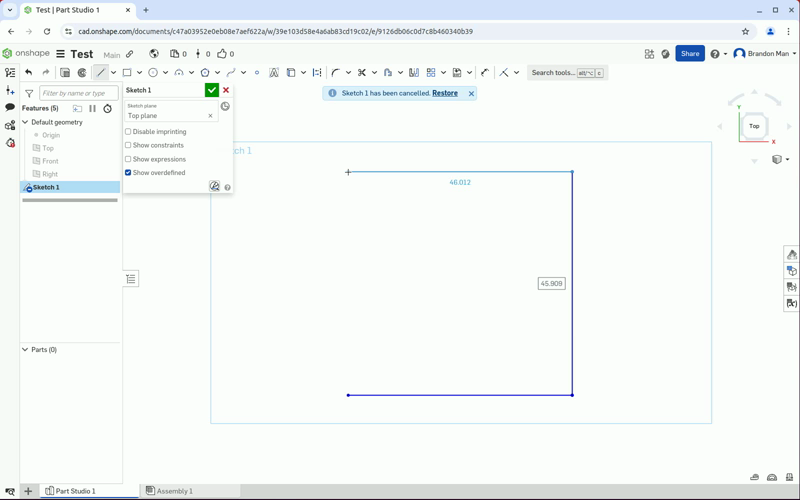
click(348, 171)
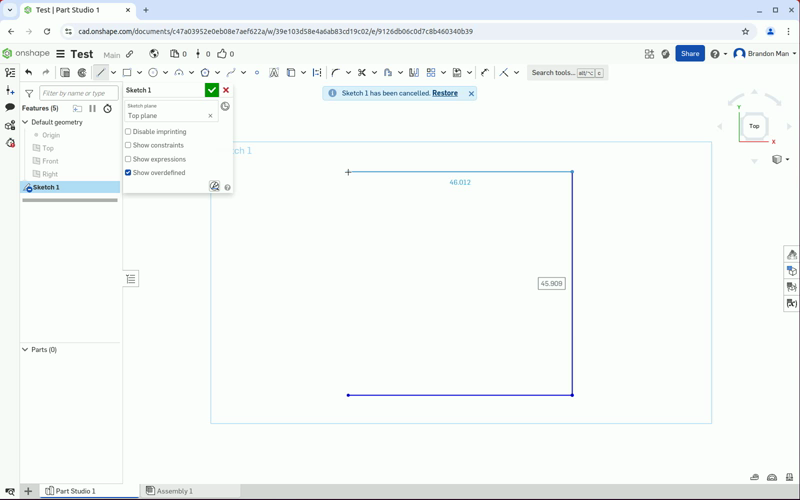
key_up(shift)
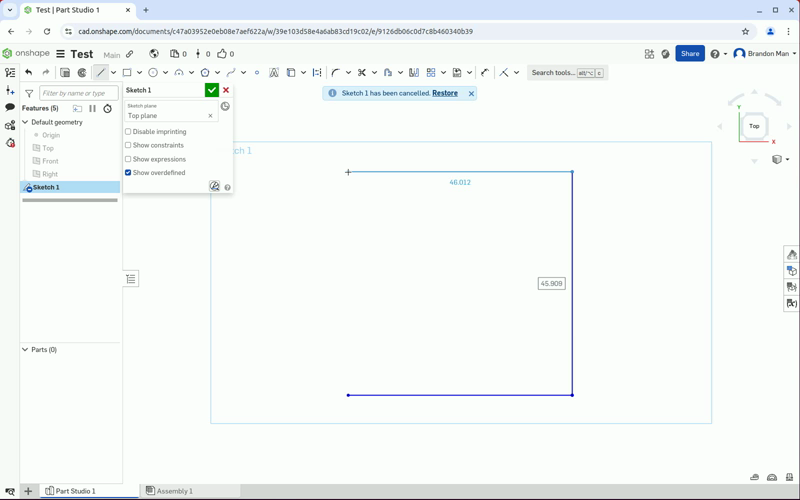
key_down(shift)
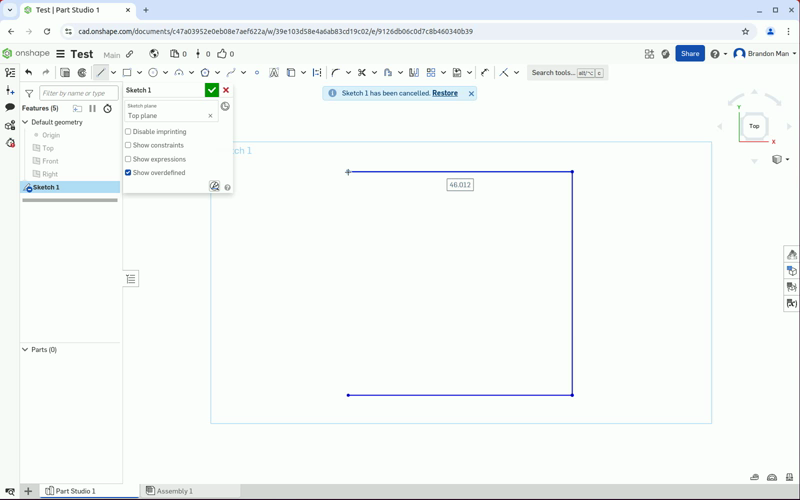
mouse_move(348, 395)
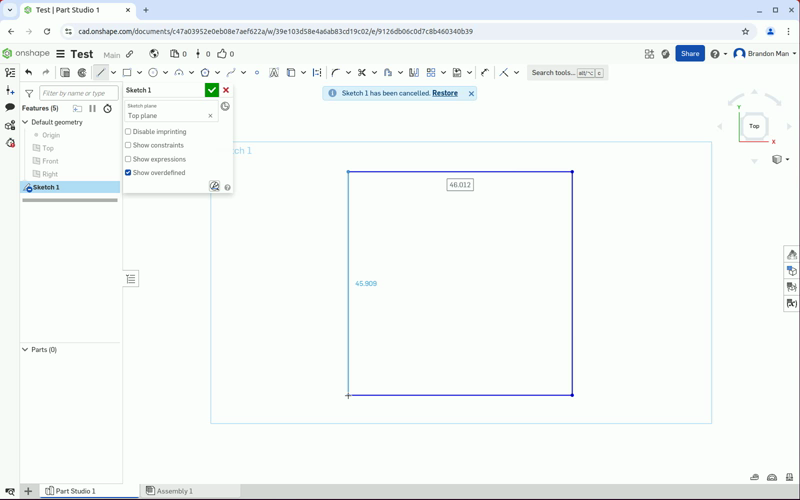
key_up(shift)
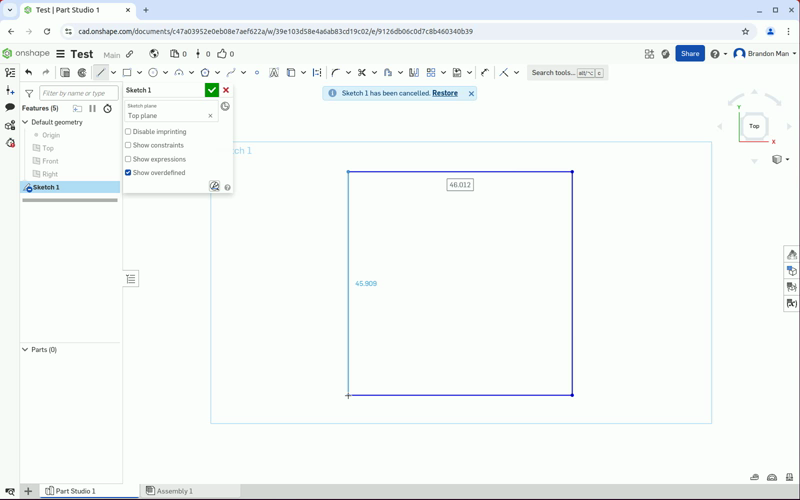
click(348, 395)
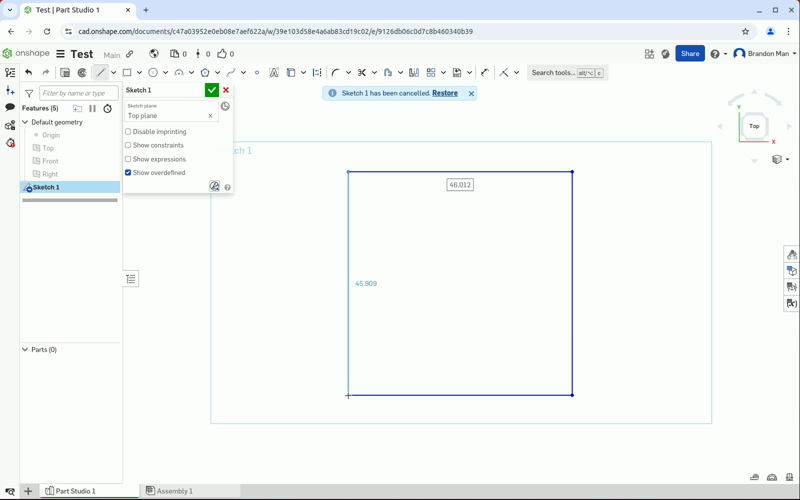
key(esc)
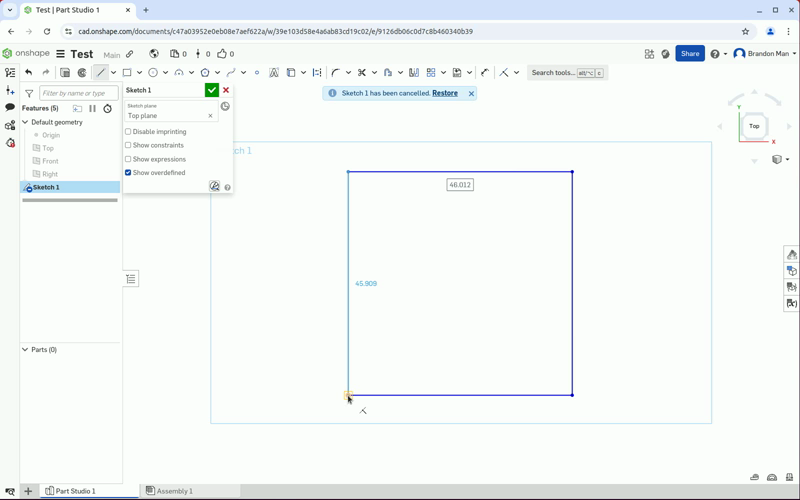
mouse_move(440, 349)
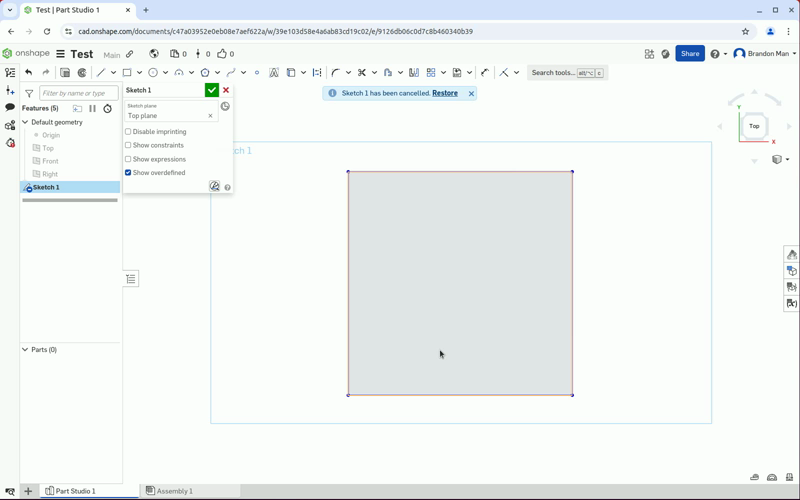
click(440, 349)
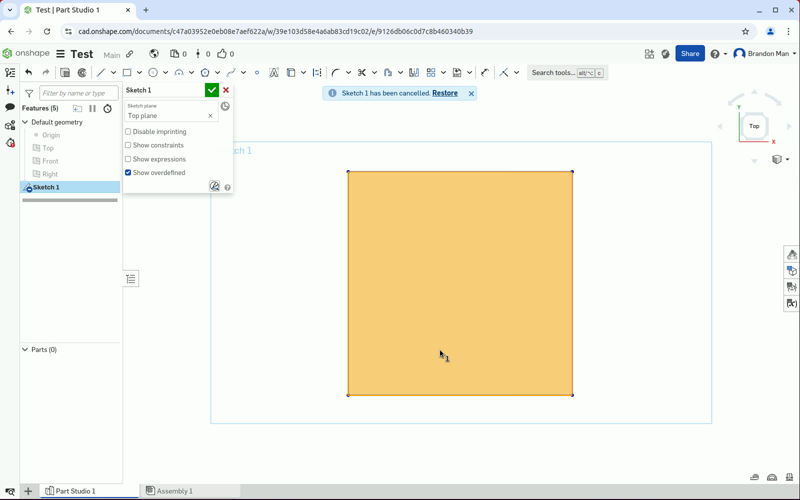
mouse_move(73, 352)
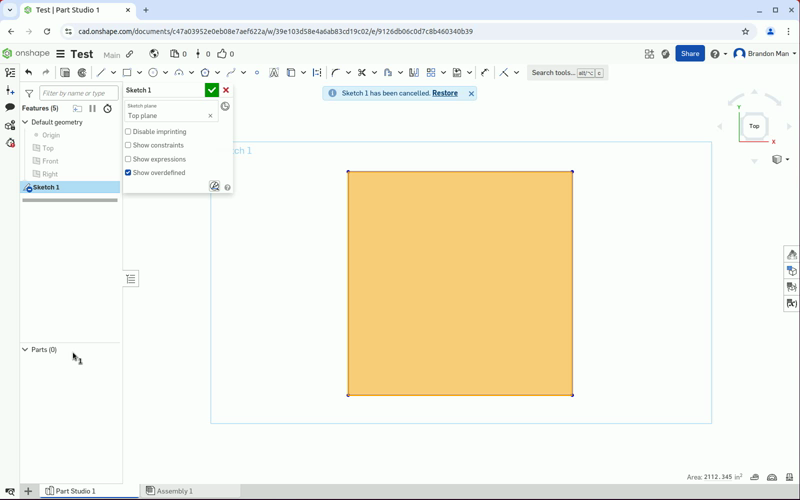
key(shift+y)
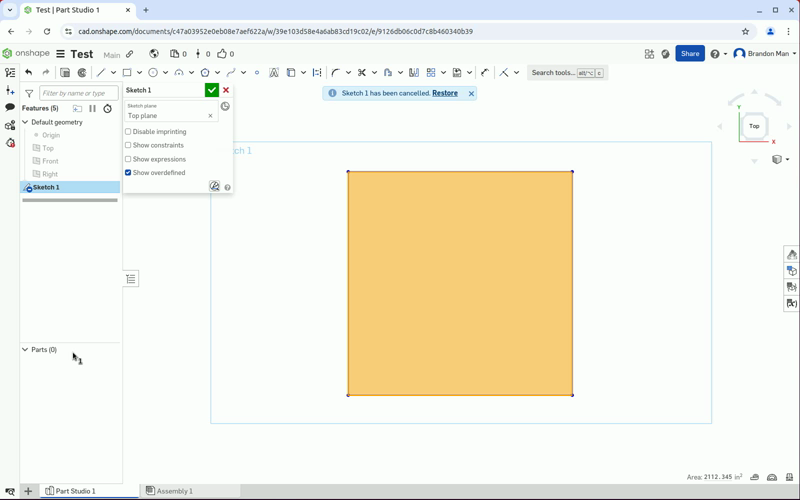
key(shift+e)
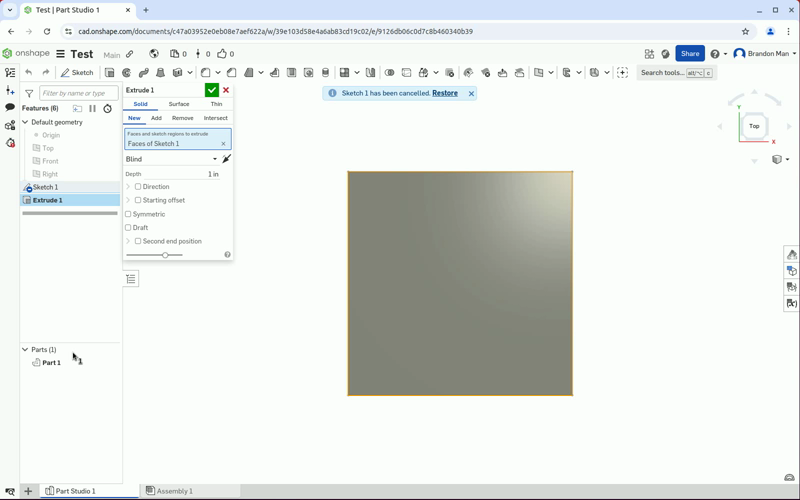
mouse_move(143, 106)
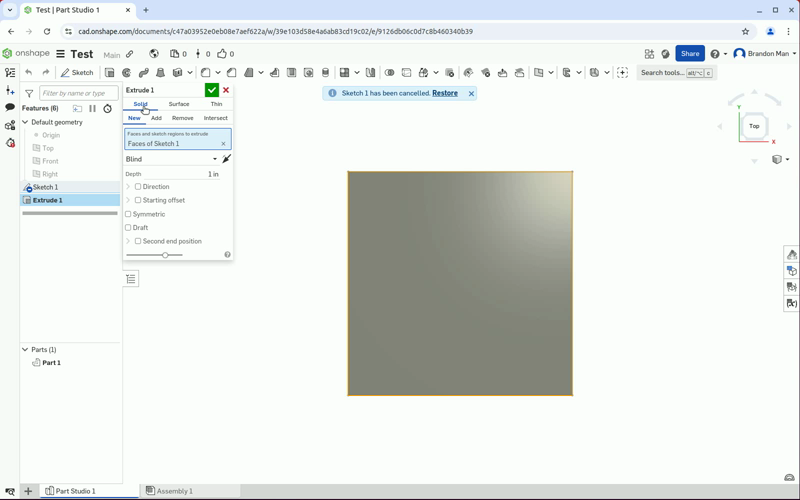
click(143, 106)
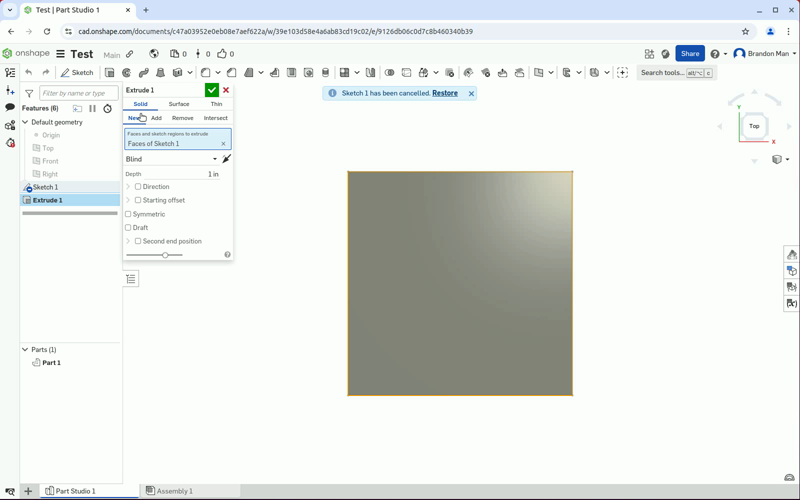
mouse_move(137, 120)
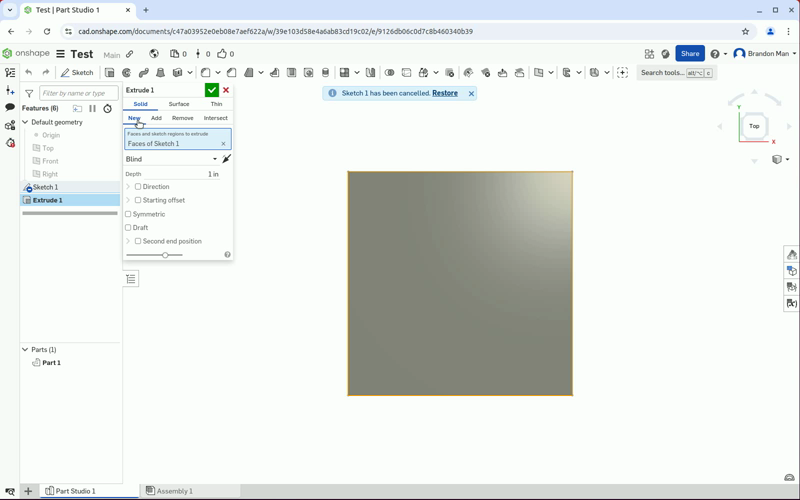
click(137, 120)
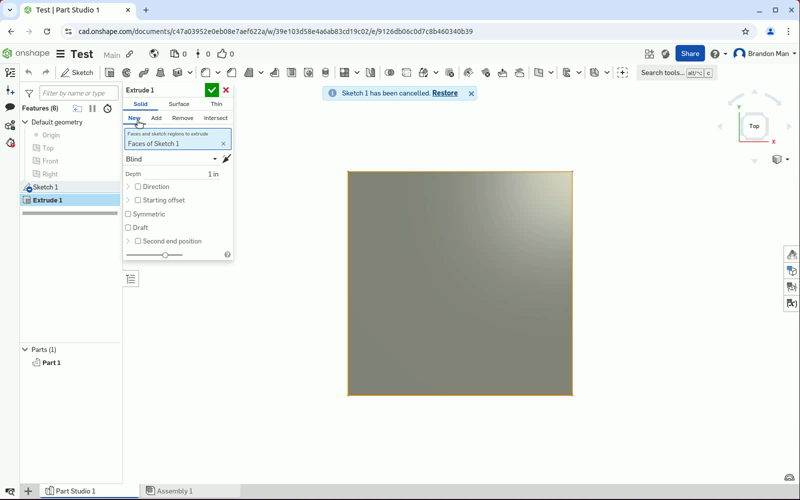
key(tab, 4)
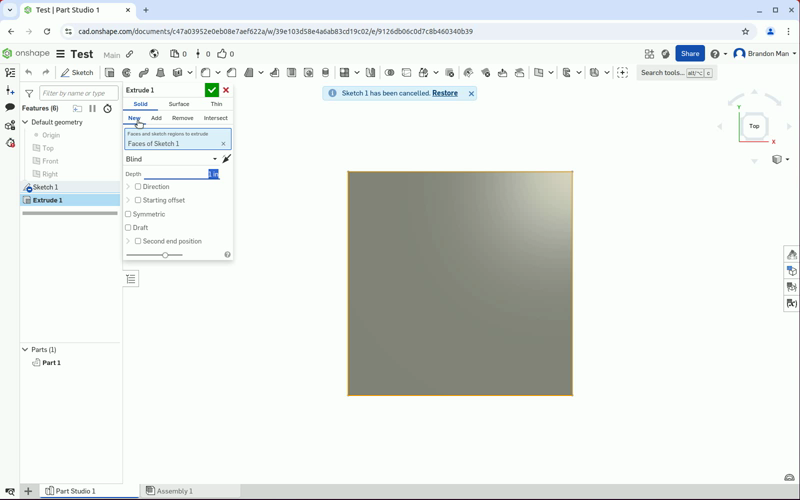
text(2.407)
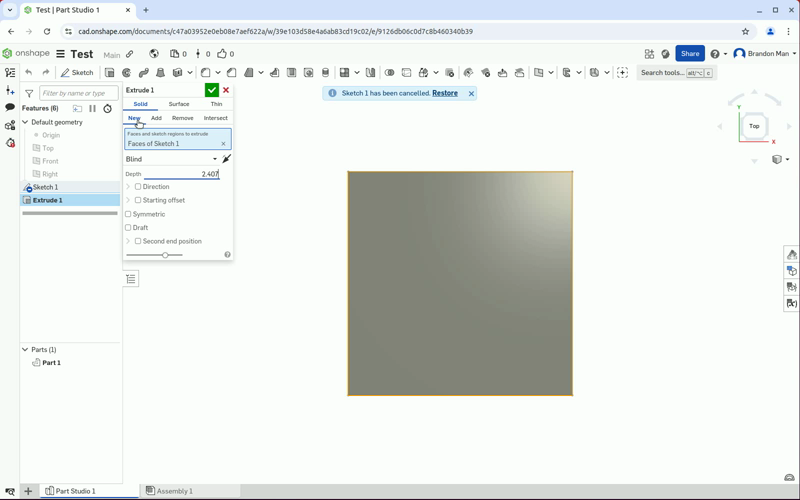
key(enter)
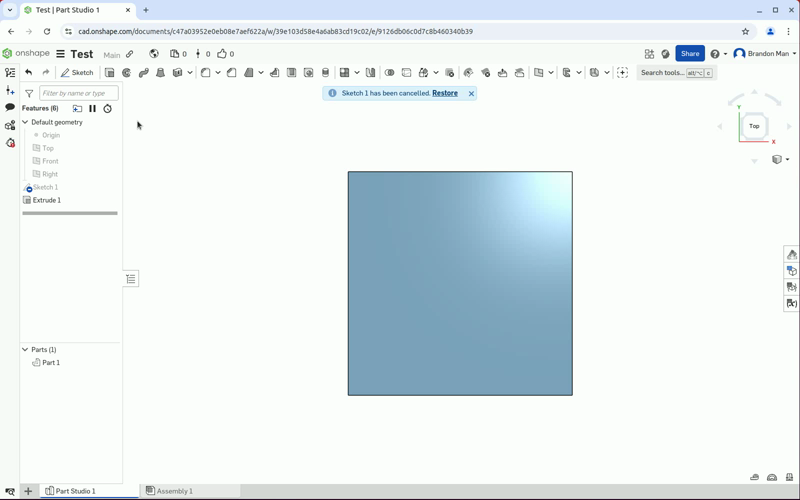
key(shift+h)
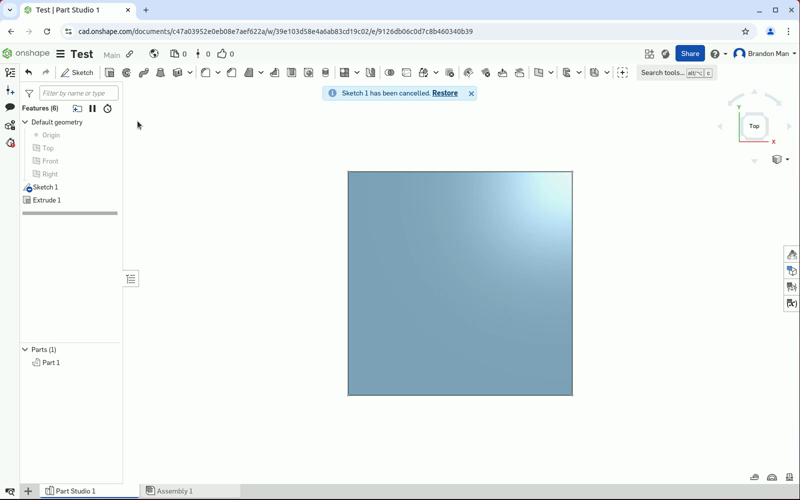
key(shift+h)
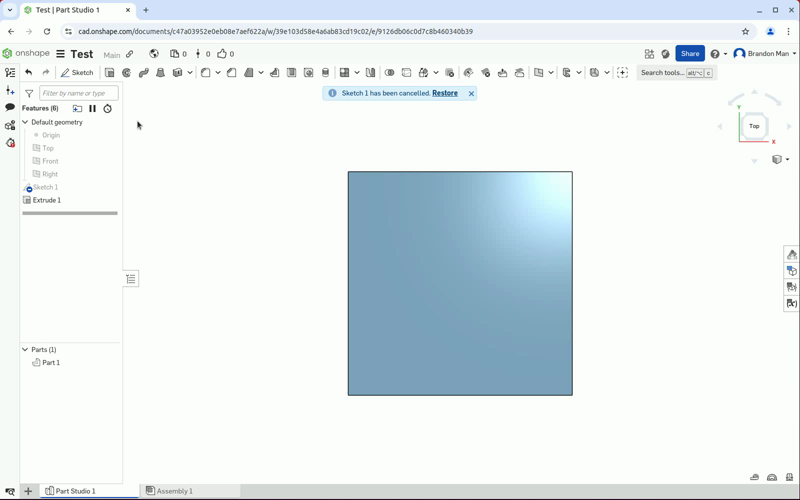
mouse_move(73, 189)
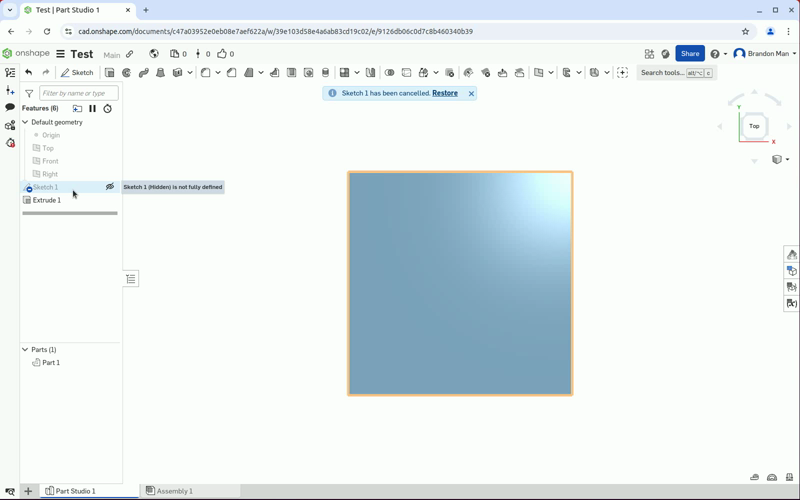
click(73, 189)
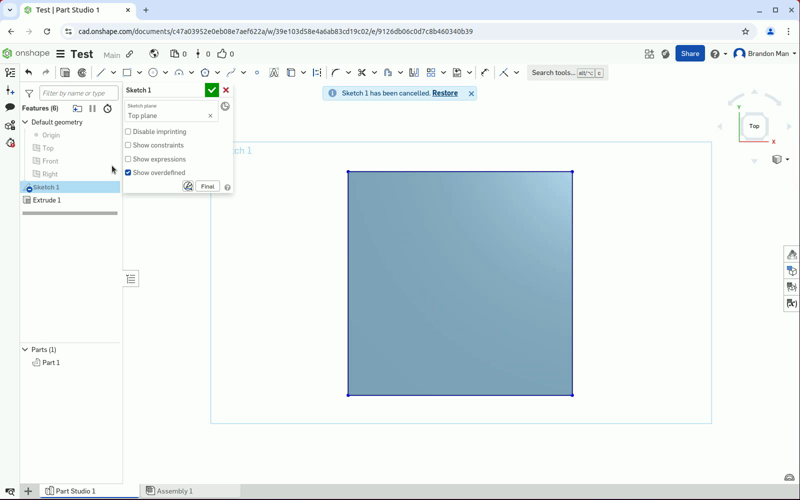
mouse_move(229, 92)
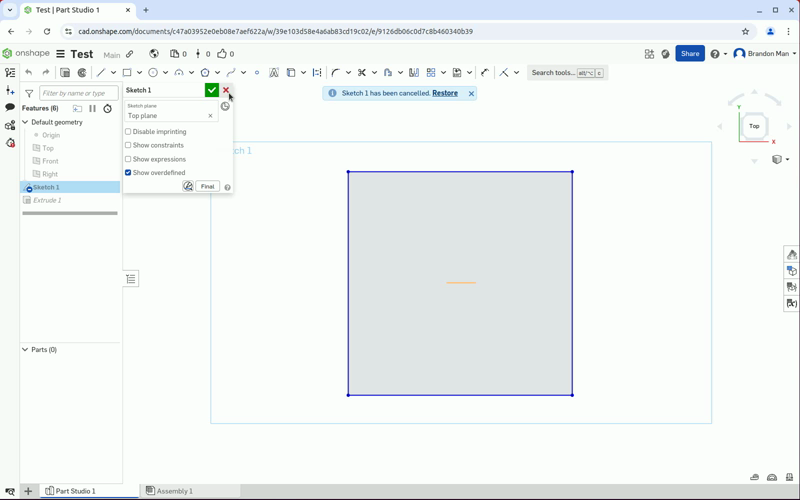
click(229, 92)
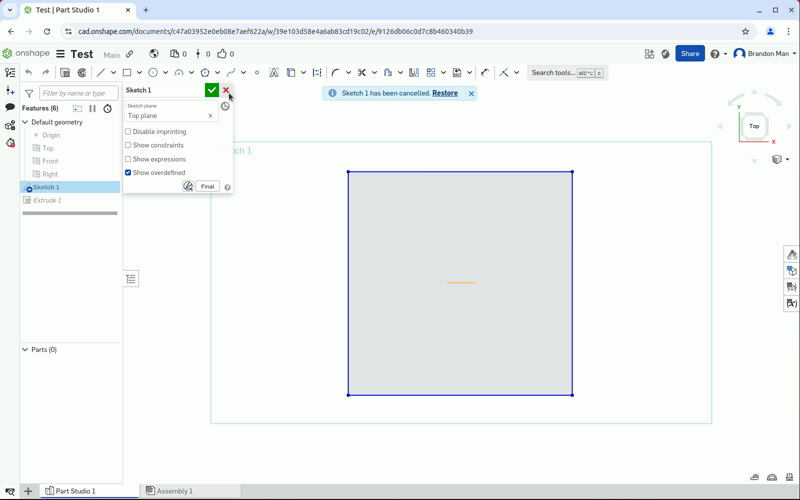
key(shift+s)
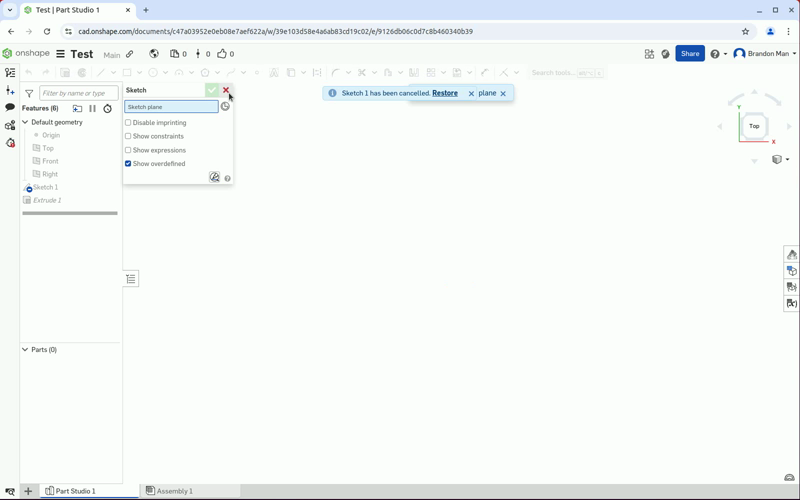
mouse_move(73, 150)
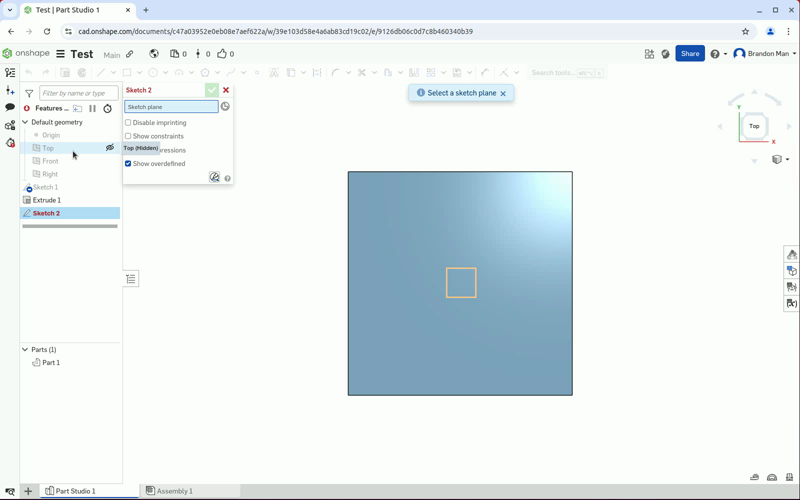
click(73, 150)
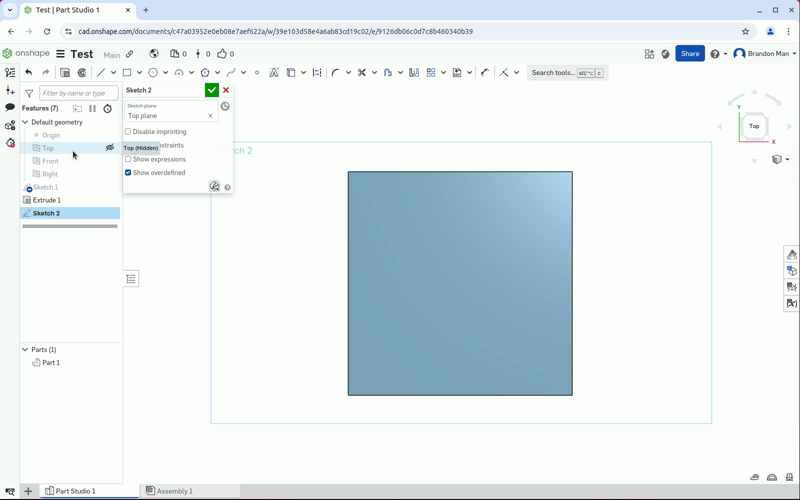
mouse_move(73, 352)
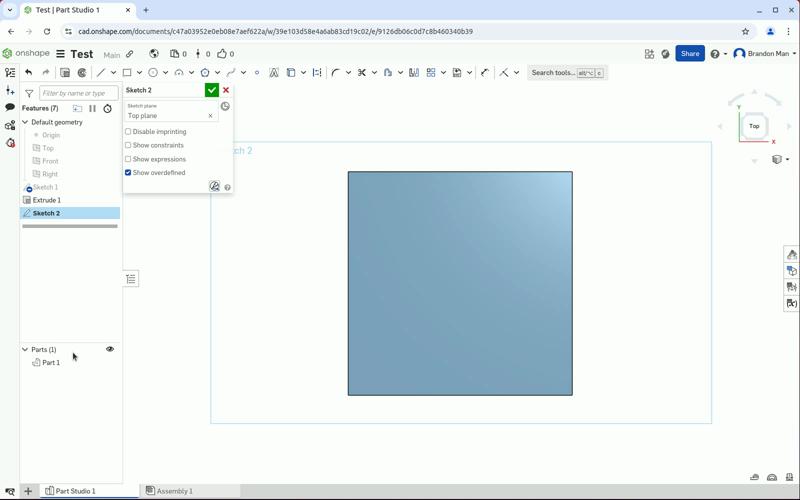
key(y)
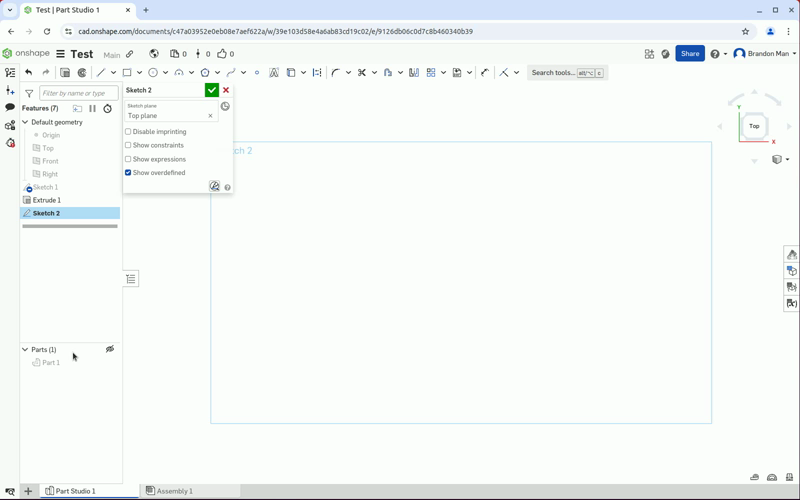
key(l)
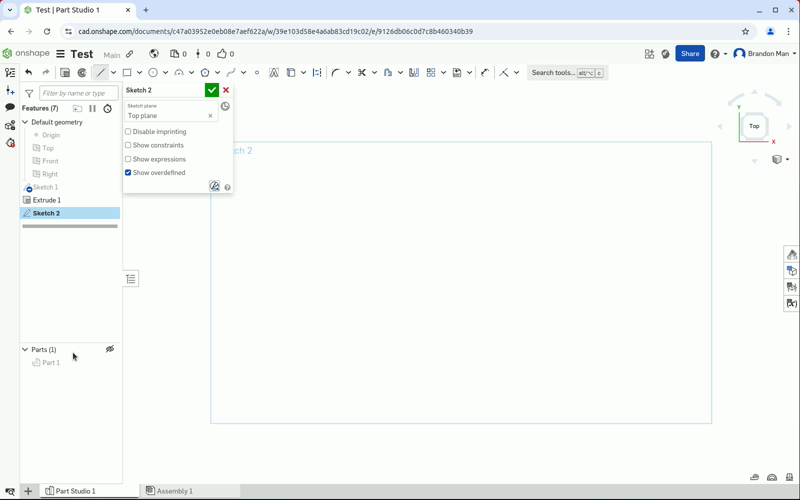
key_down(shift)
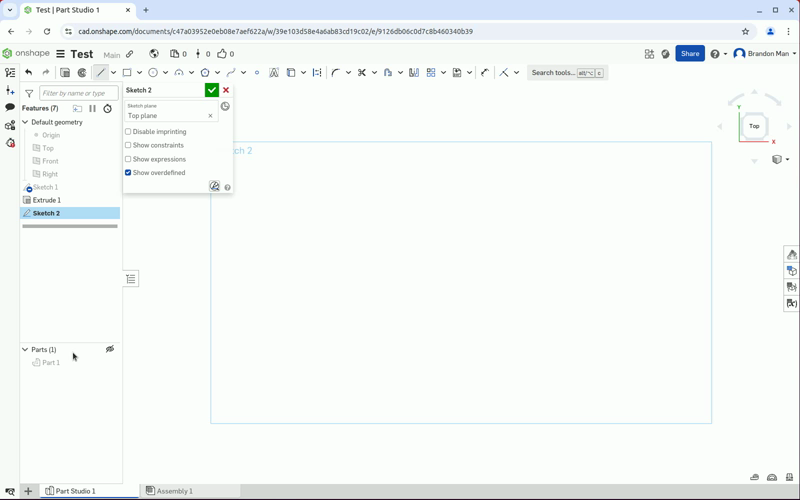
mouse_move(353, 389)
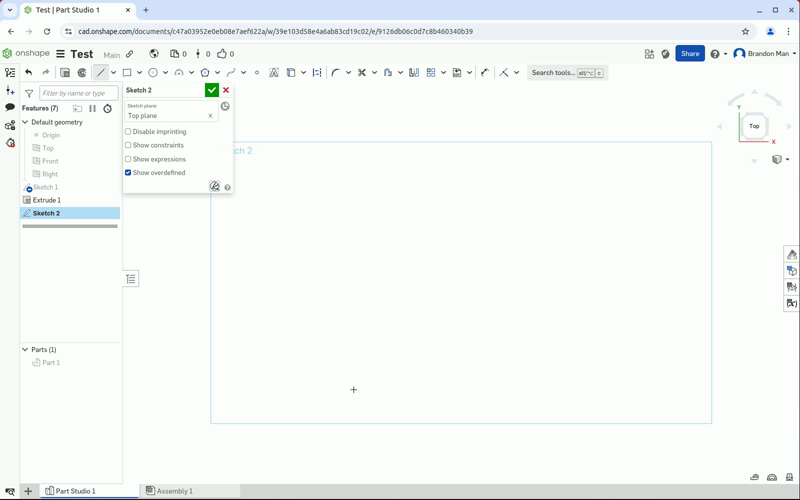
click(353, 389)
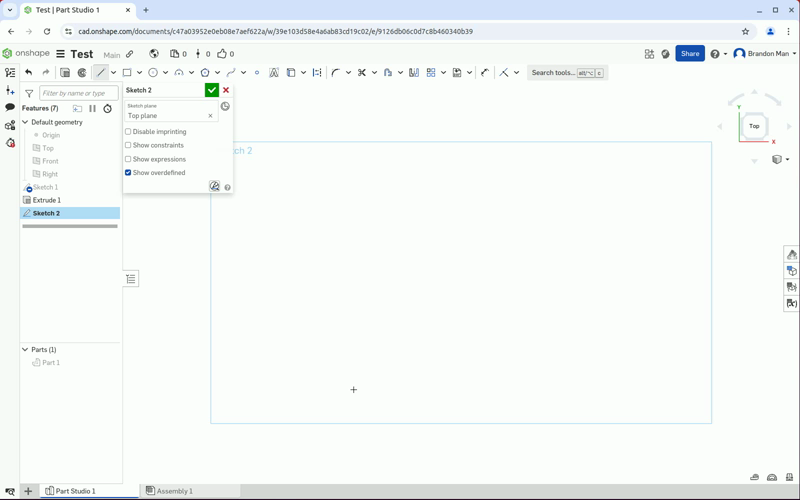
key_up(shift)
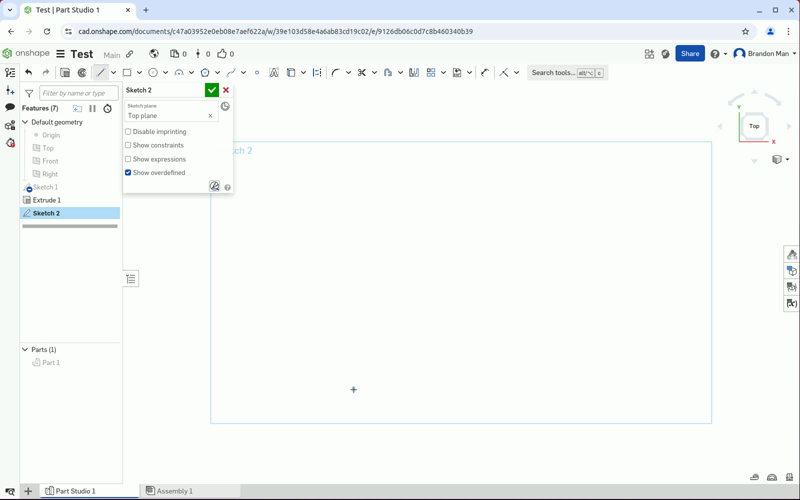
key_down(shift)
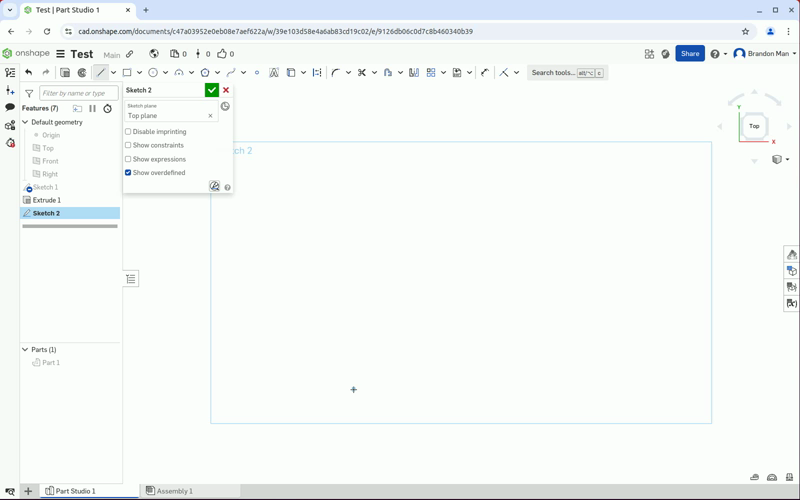
mouse_move(566, 389)
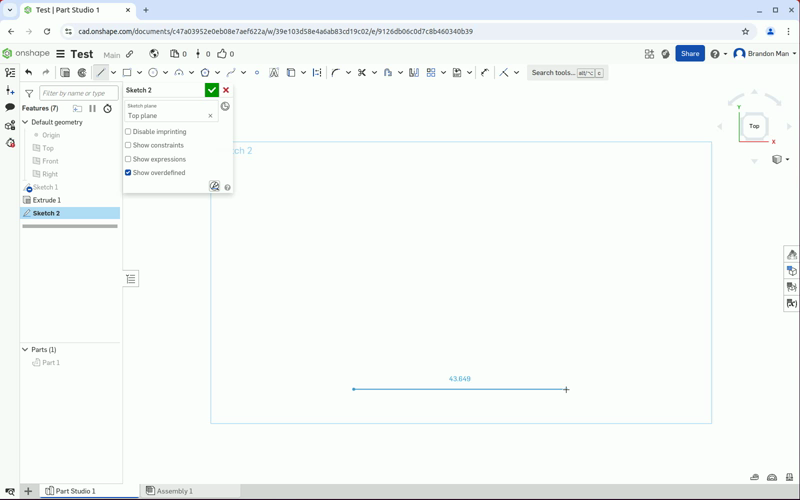
click(566, 389)
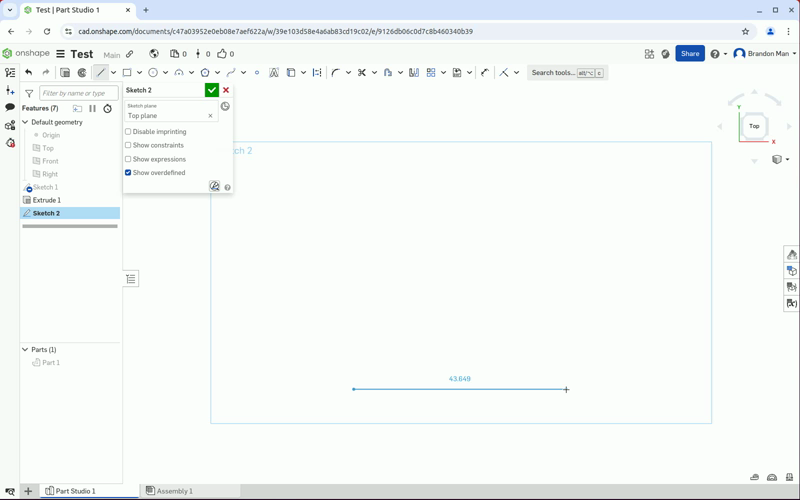
key_up(shift)
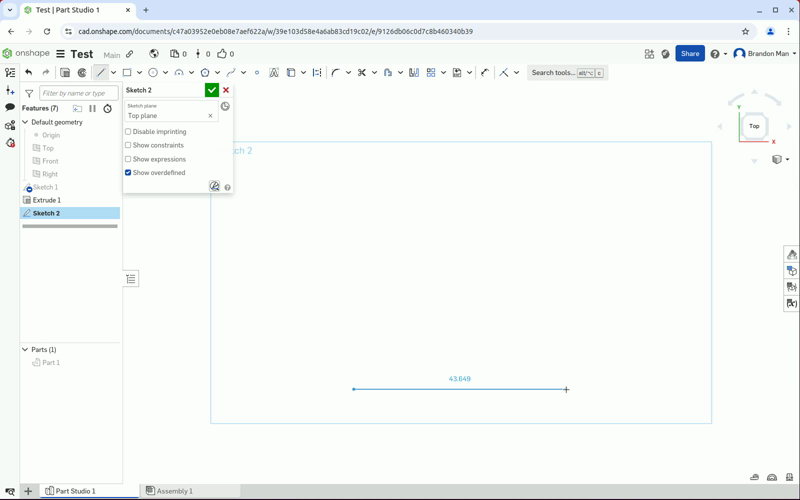
key_down(shift)
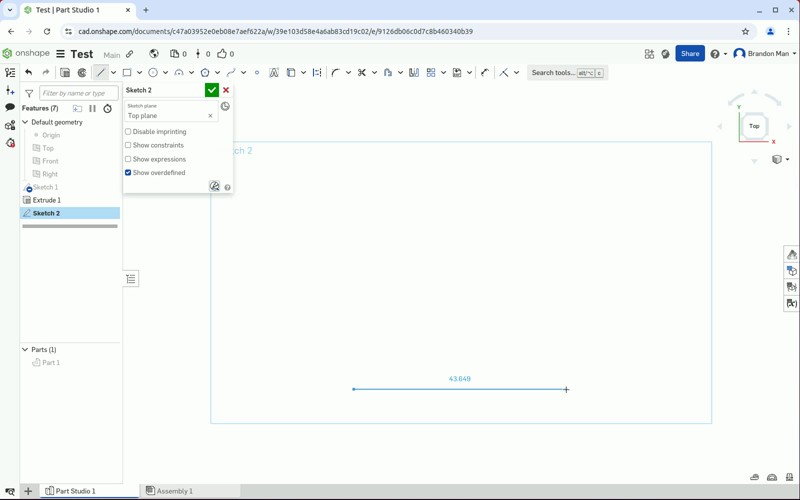
mouse_move(566, 177)
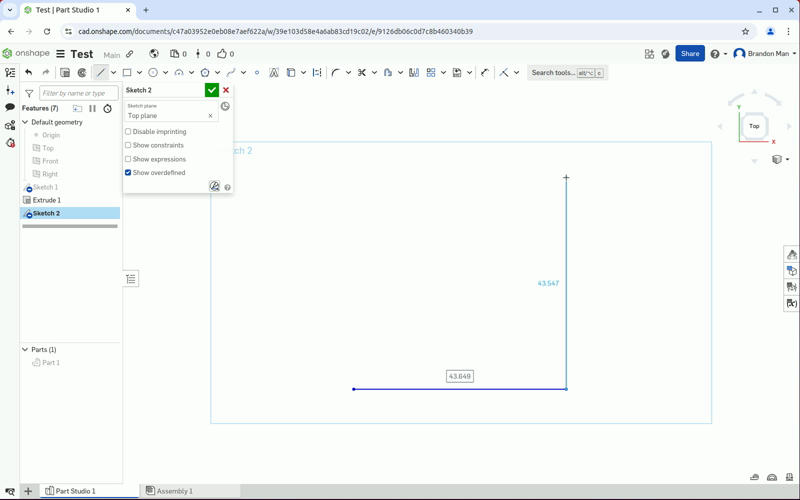
click(566, 177)
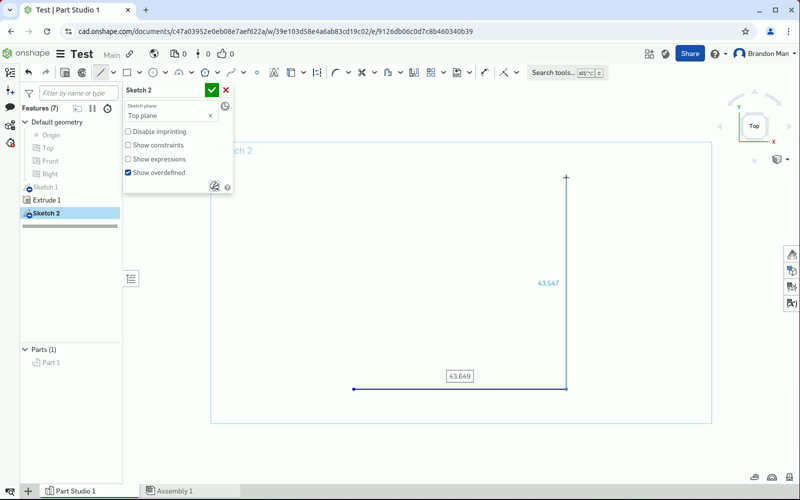
key_up(shift)
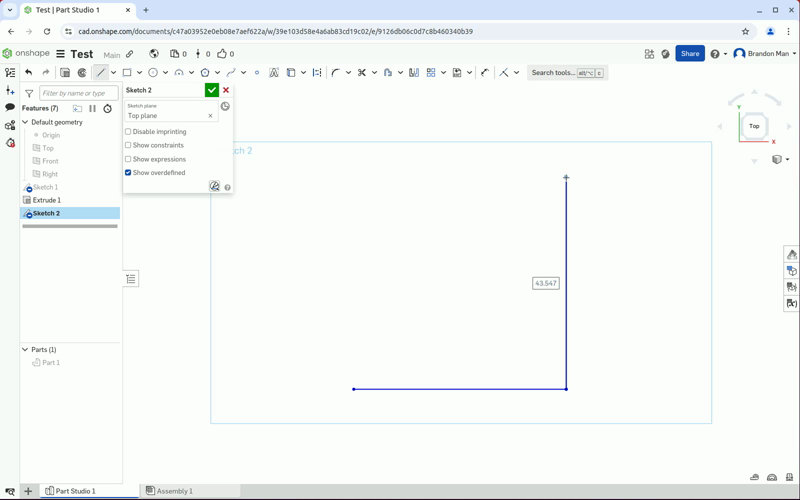
key_down(shift)
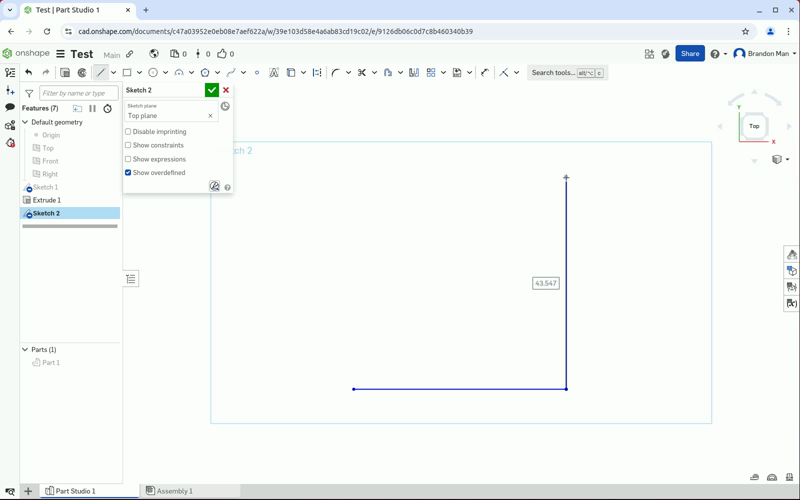
mouse_move(353, 177)
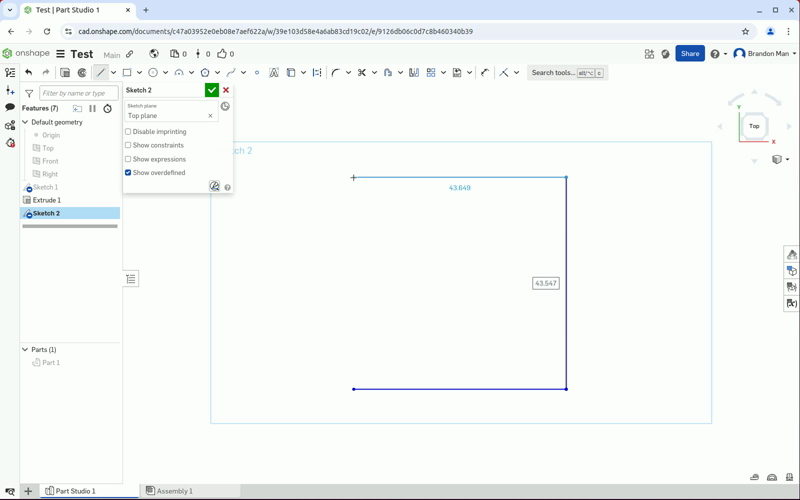
click(353, 177)
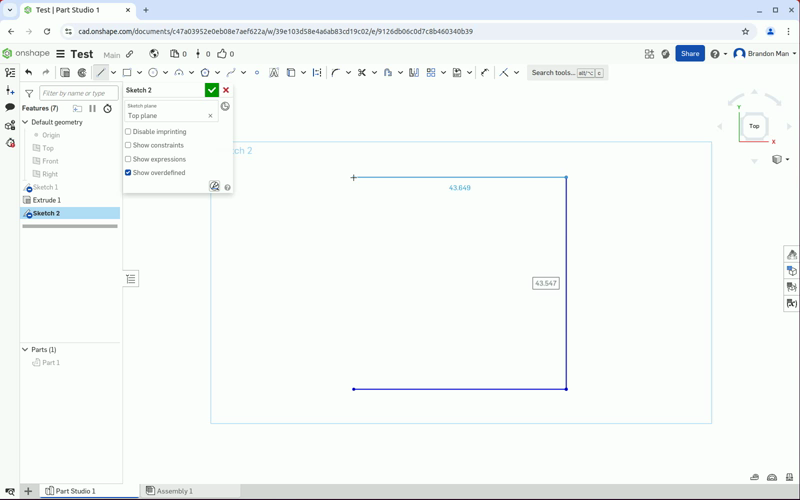
key_up(shift)
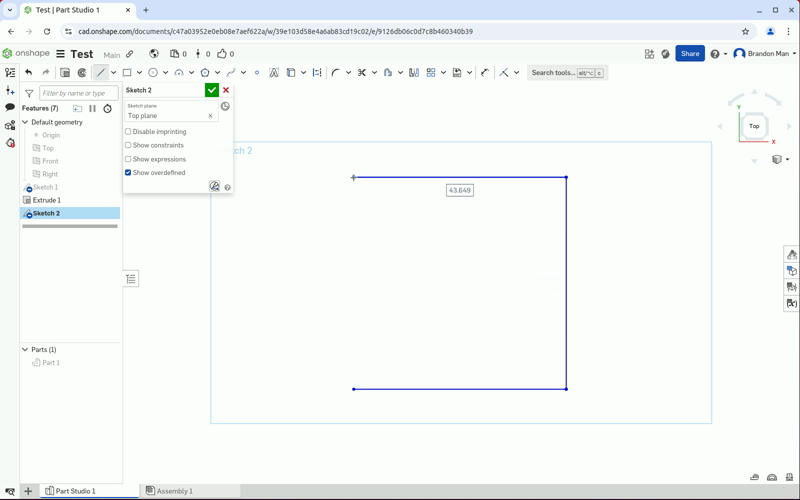
key_down(shift)
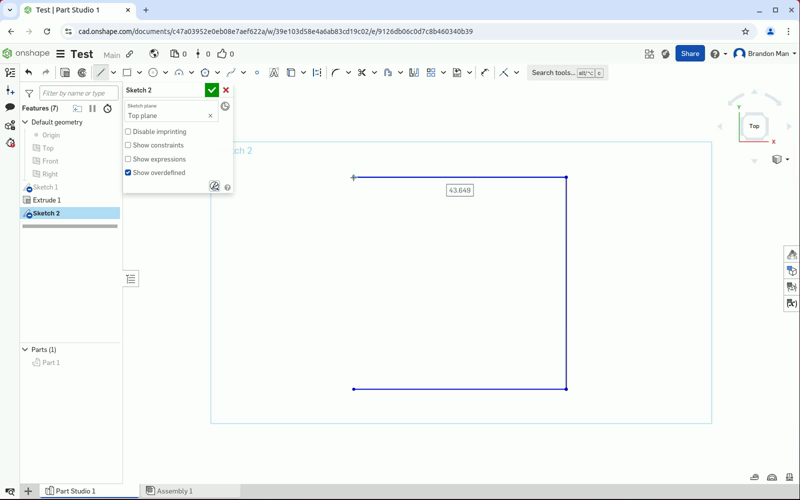
mouse_move(353, 389)
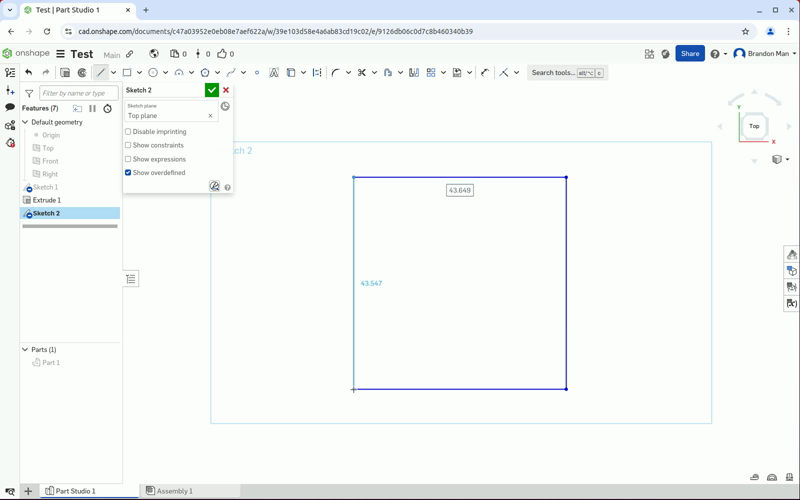
key_up(shift)
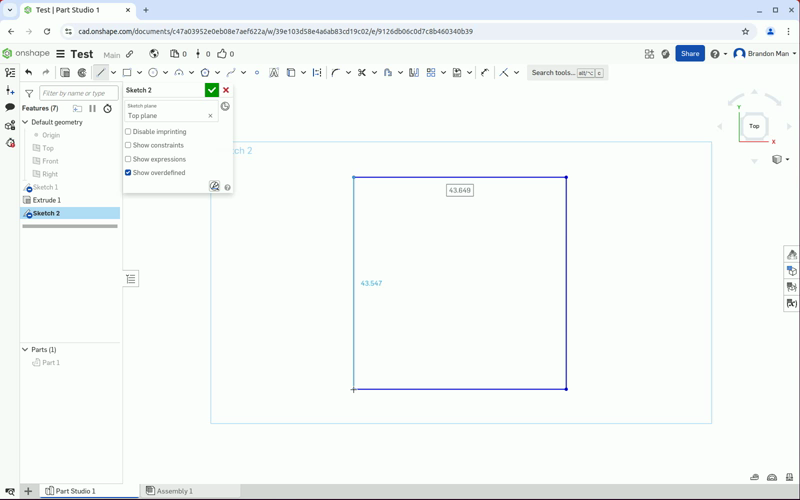
click(353, 389)
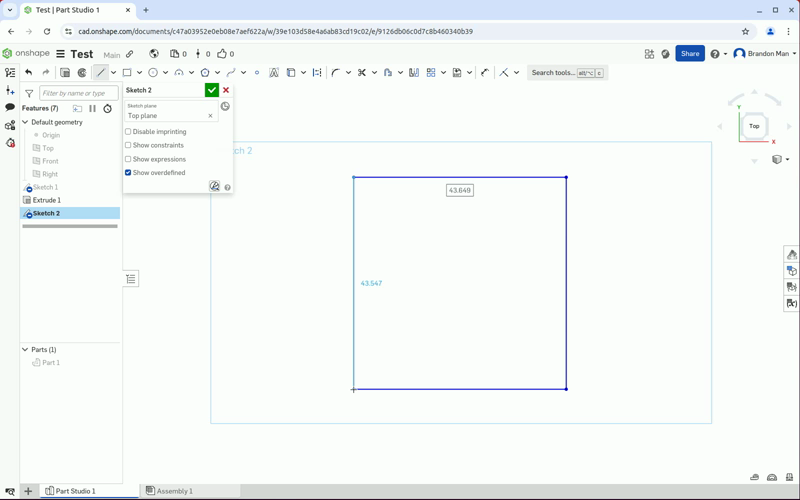
key(esc)
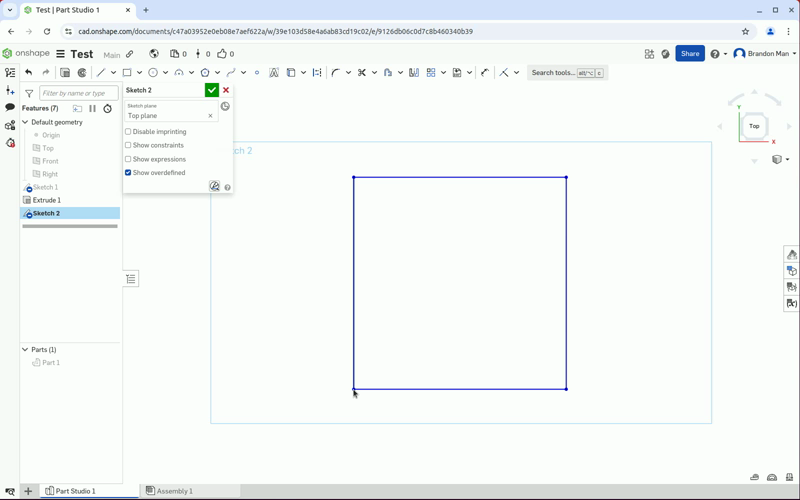
mouse_move(483, 318)
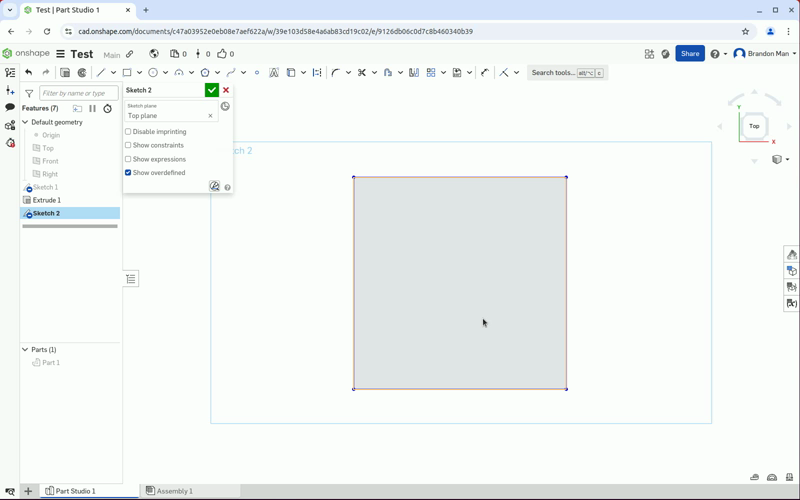
click(483, 318)
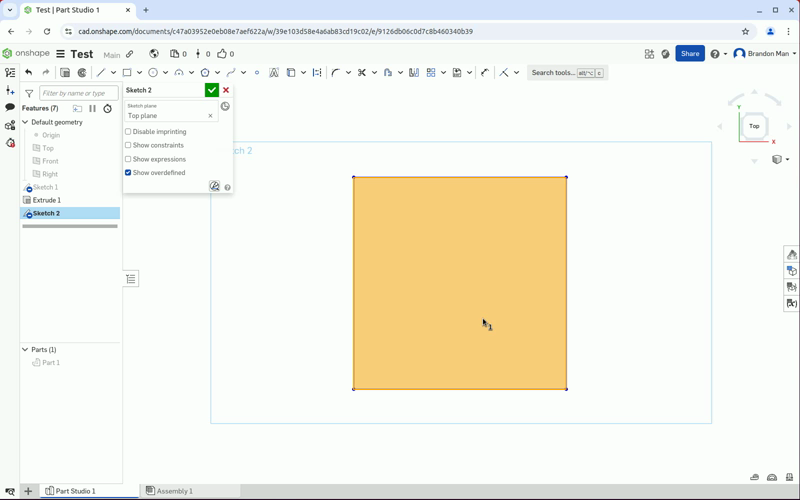
mouse_move(73, 352)
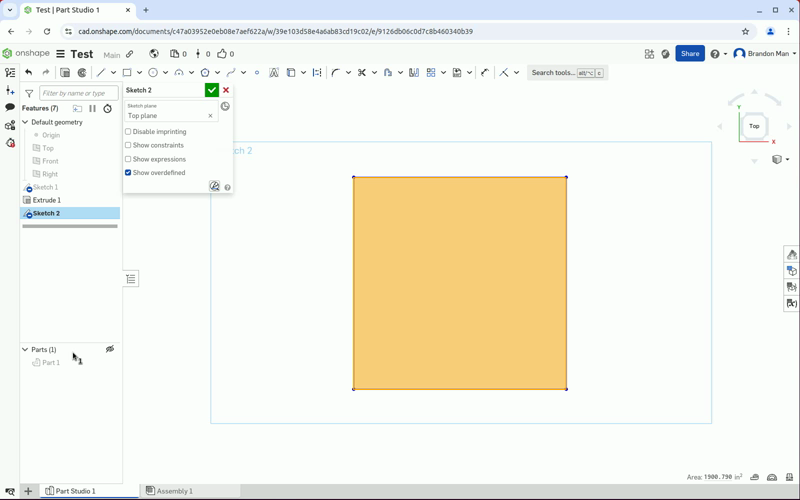
key(shift+y)
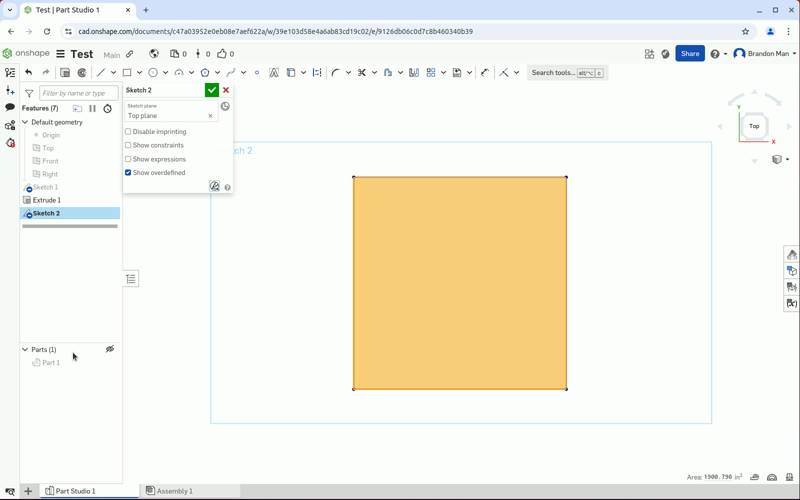
key(shift+e)
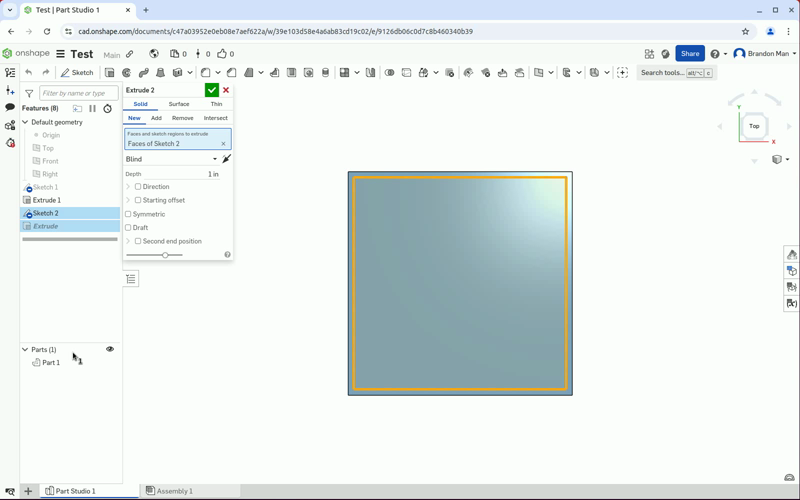
mouse_move(143, 106)
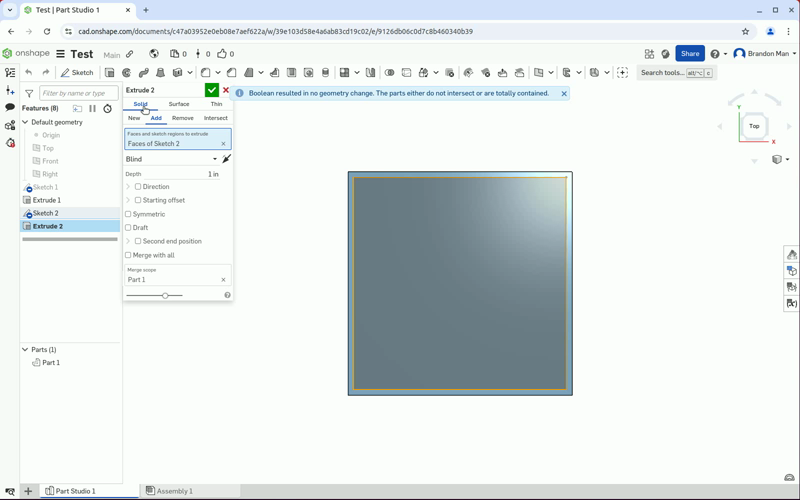
click(143, 106)
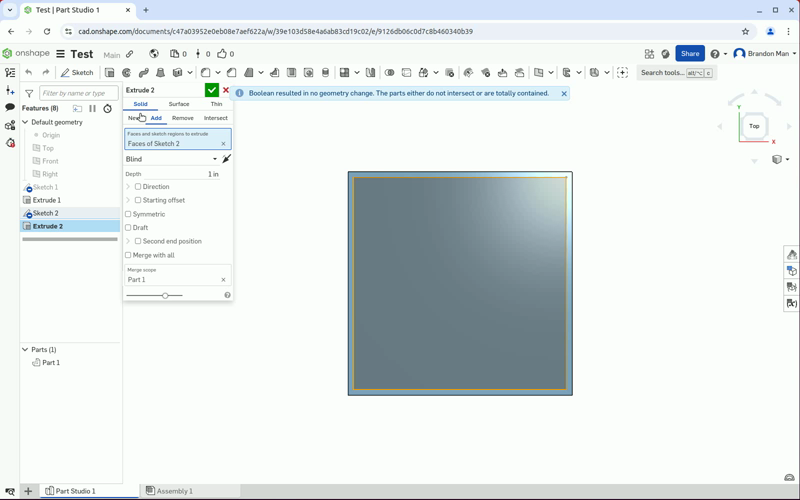
mouse_move(137, 120)
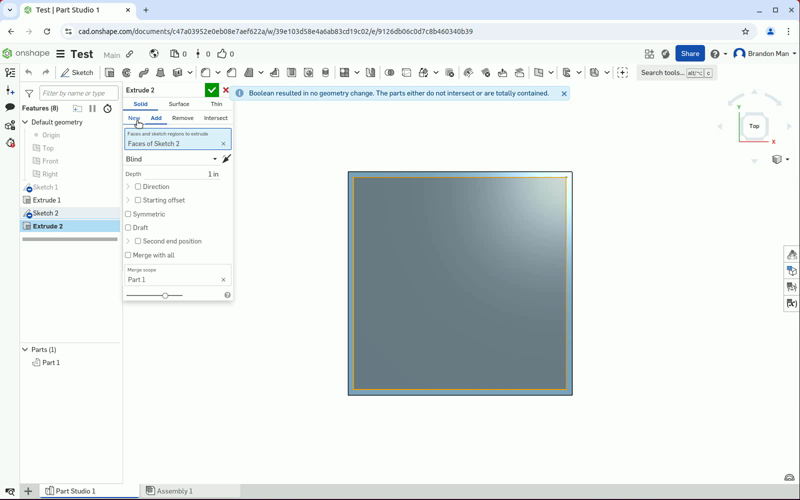
click(137, 120)
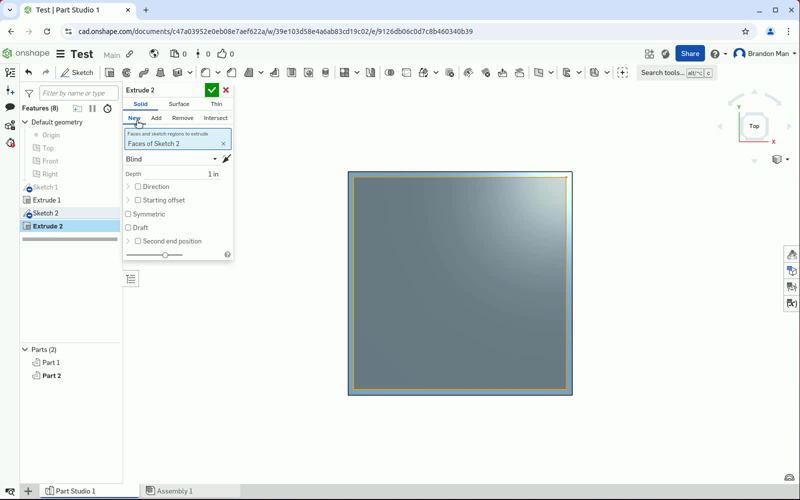
key(tab, 4)
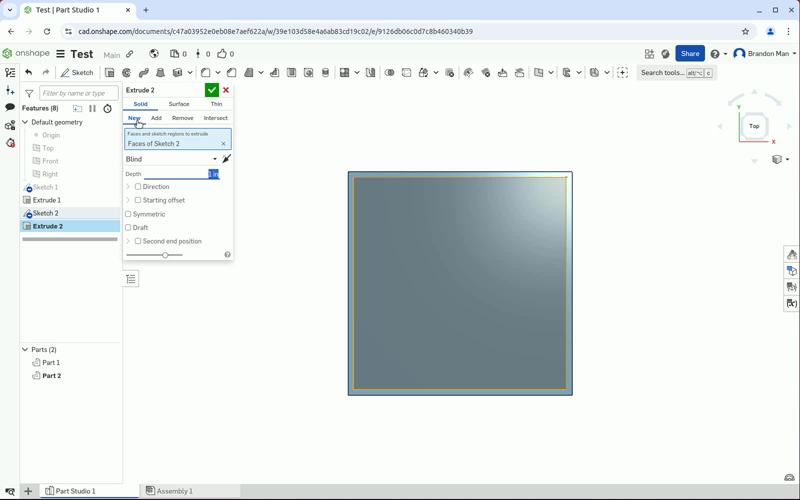
text(-2.407)
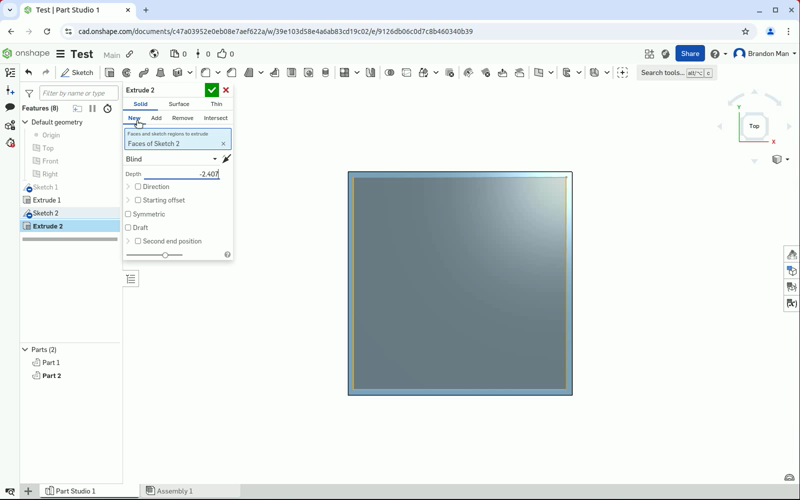
key(enter)
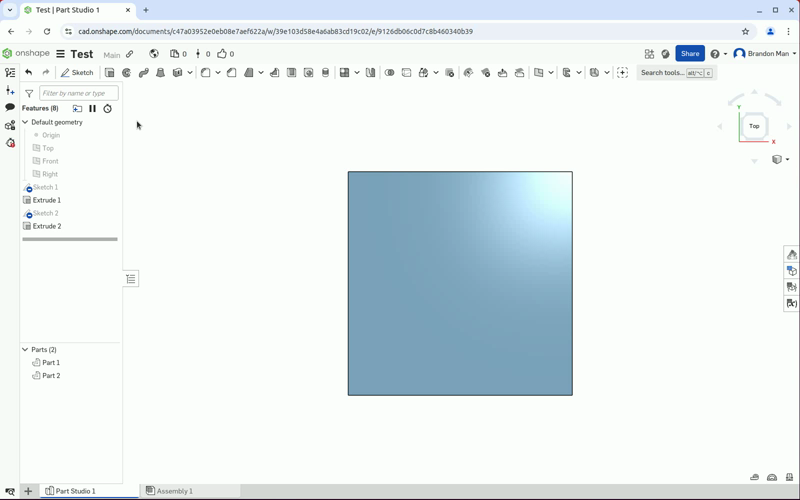
key(shift+h)
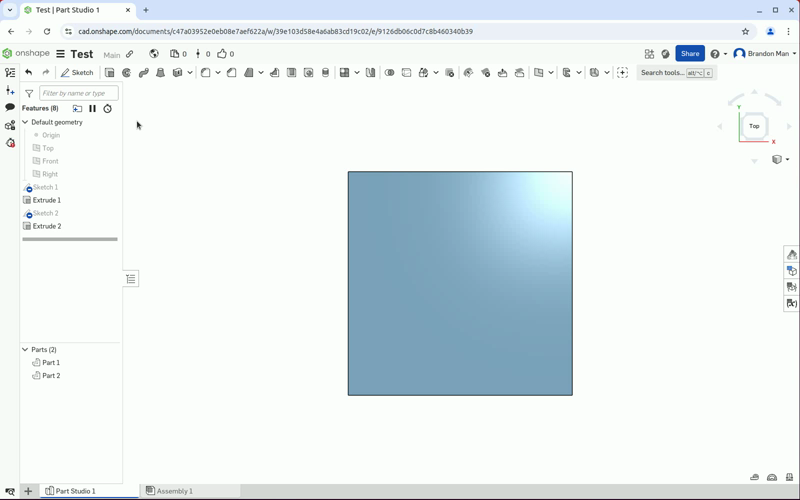
key(shift+h)
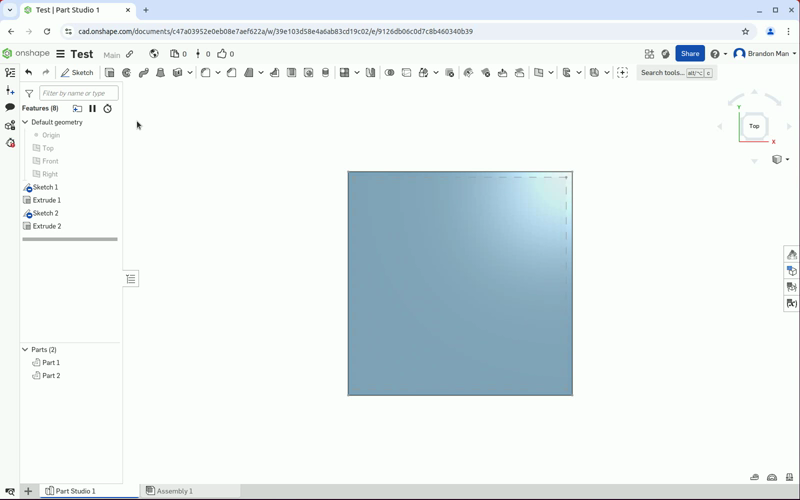
key(shift+7)
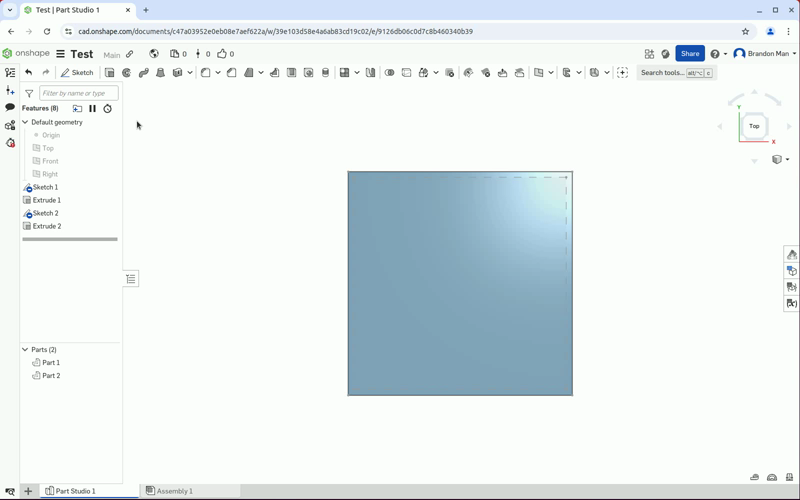
key(up, 3)
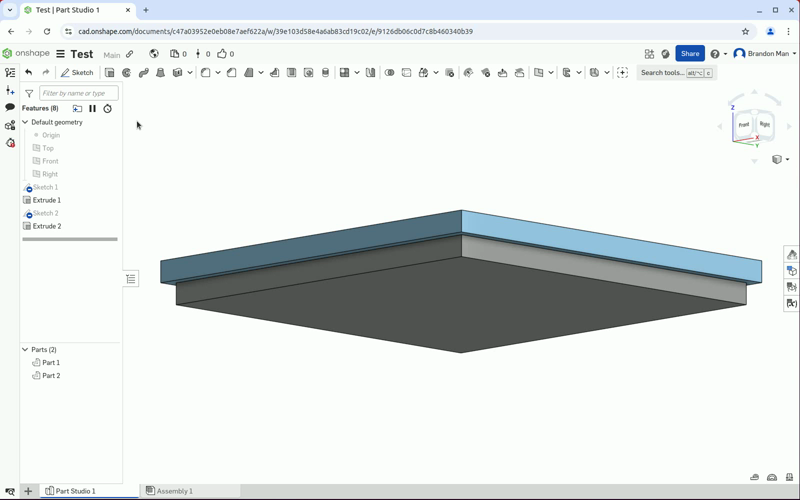
key(left, 3)
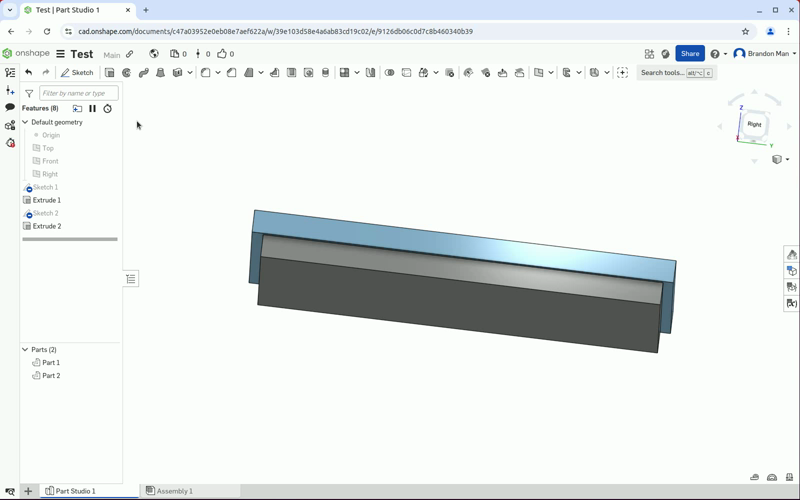
key(right, 3)
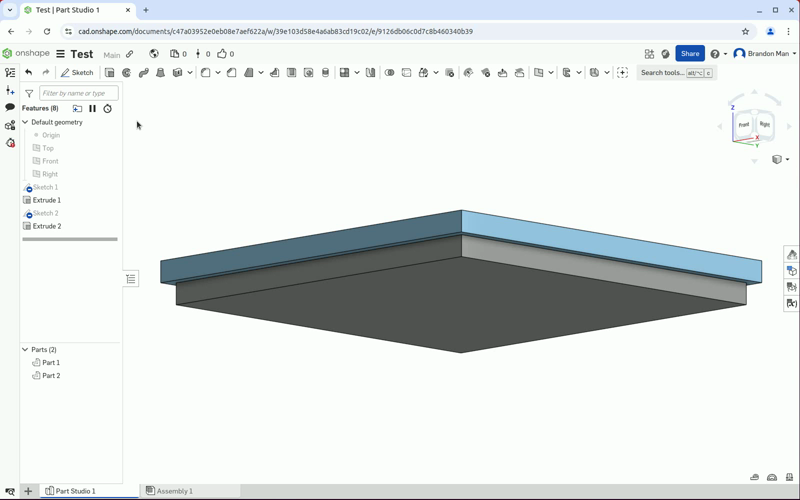
key(down, 3)
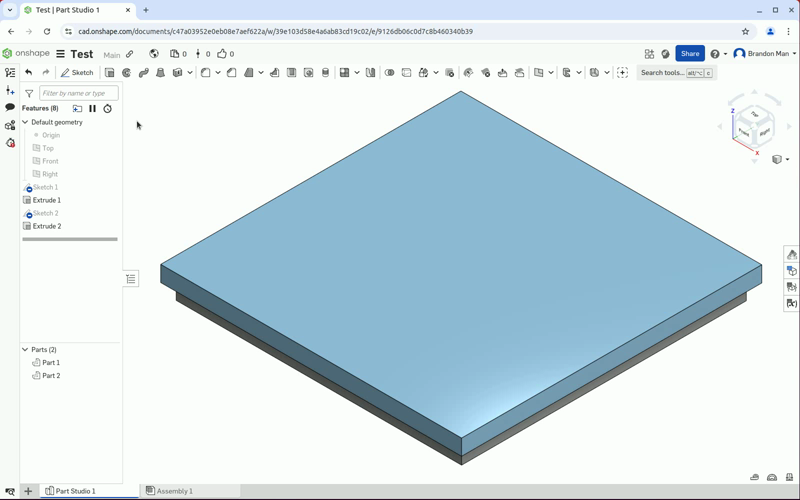
mouse_move(73, 189)
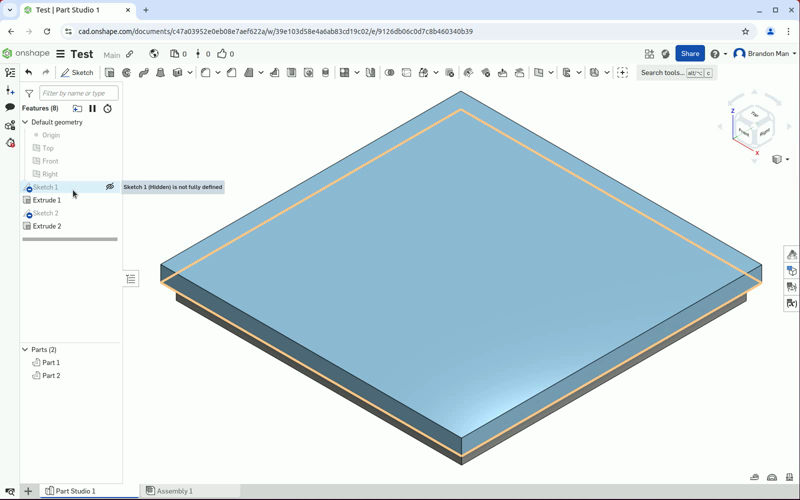
click(73, 189)